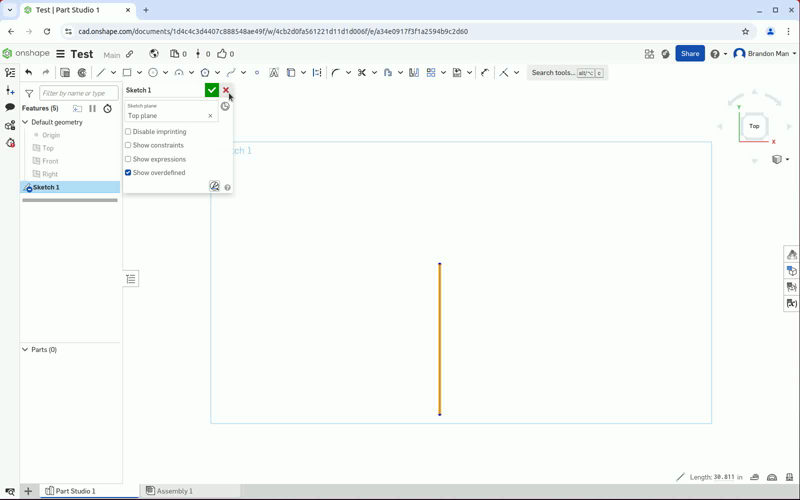
key(shift+h)
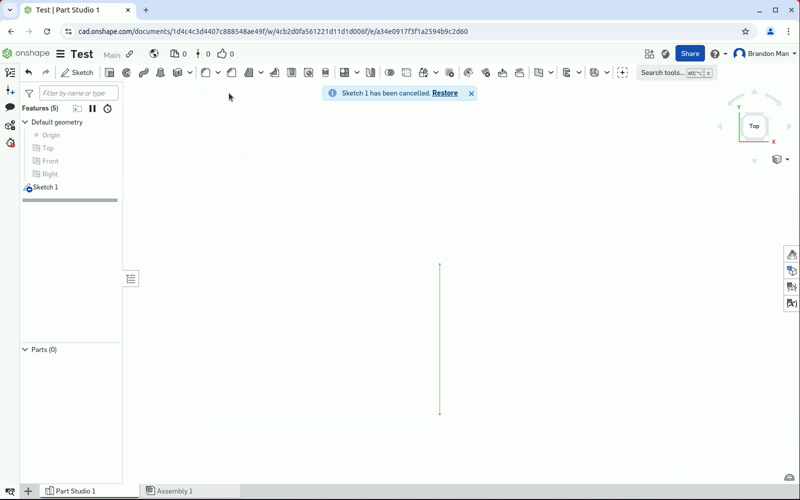
key(shift+s)
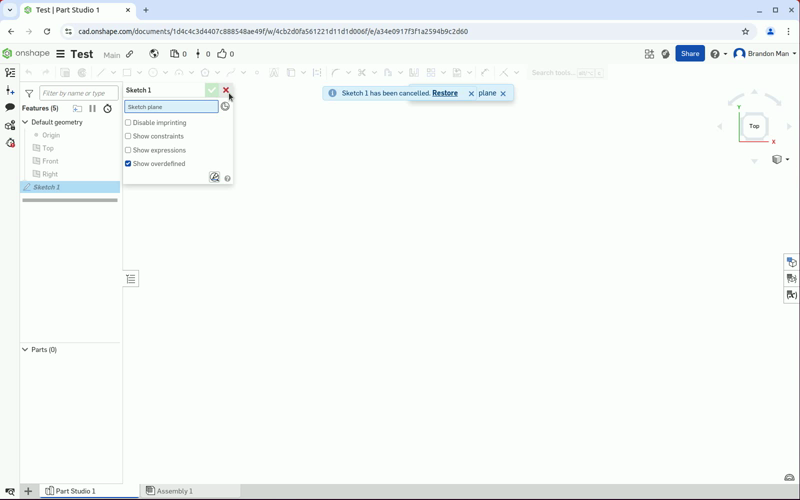
mouse_move(73, 150)
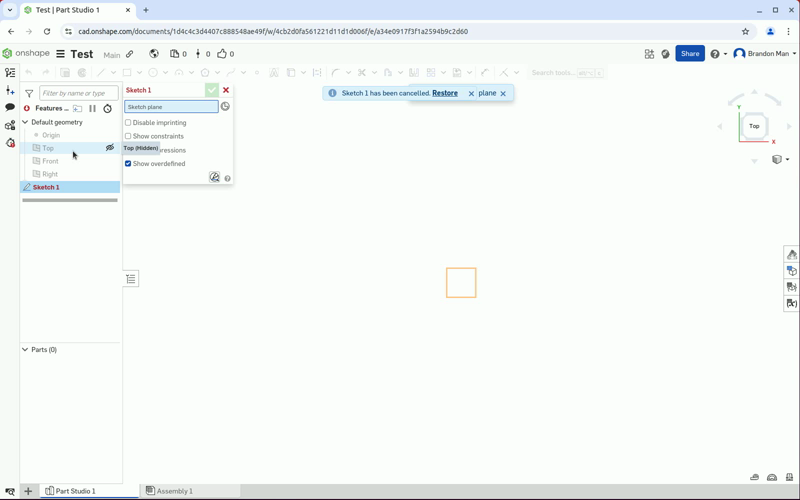
click(73, 150)
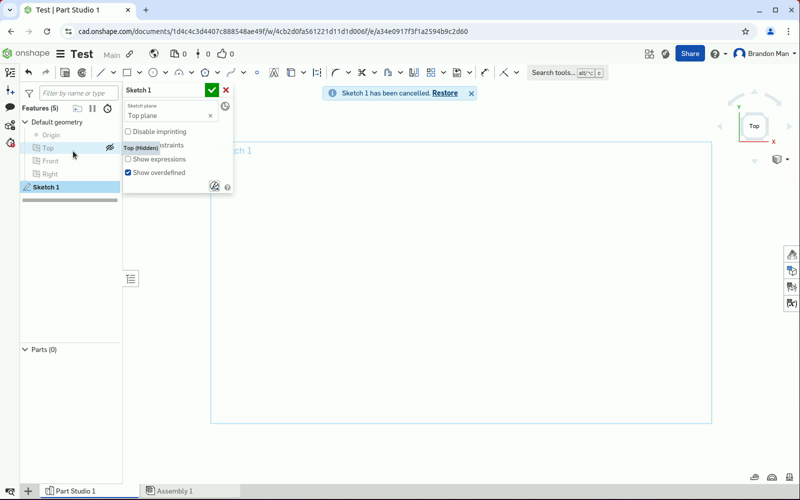
mouse_move(73, 352)
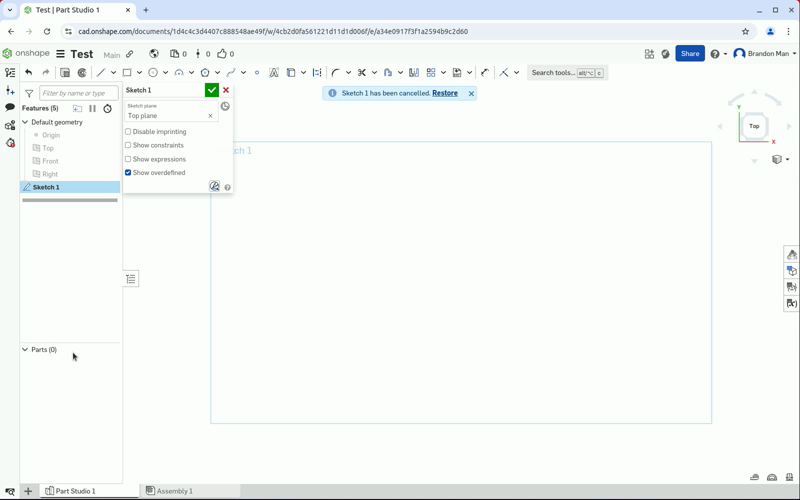
key(y)
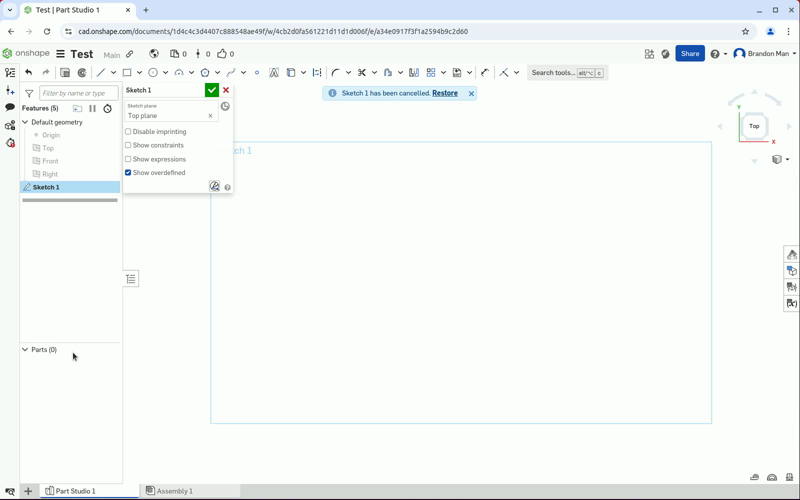
key(l)
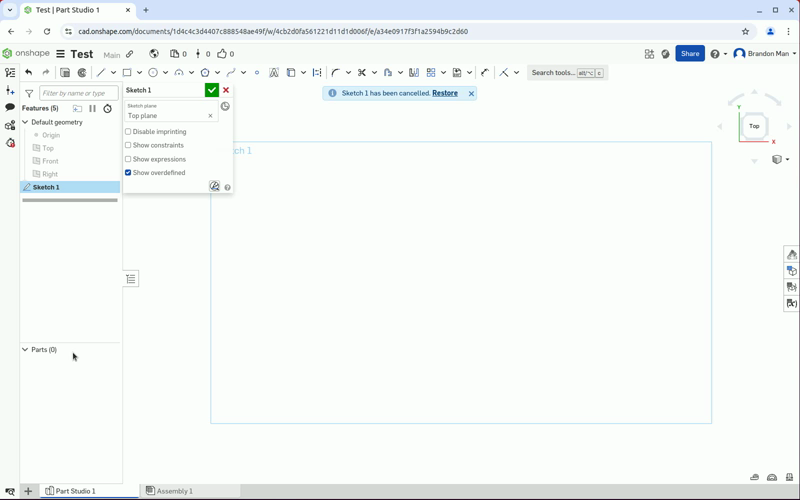
key_down(shift)
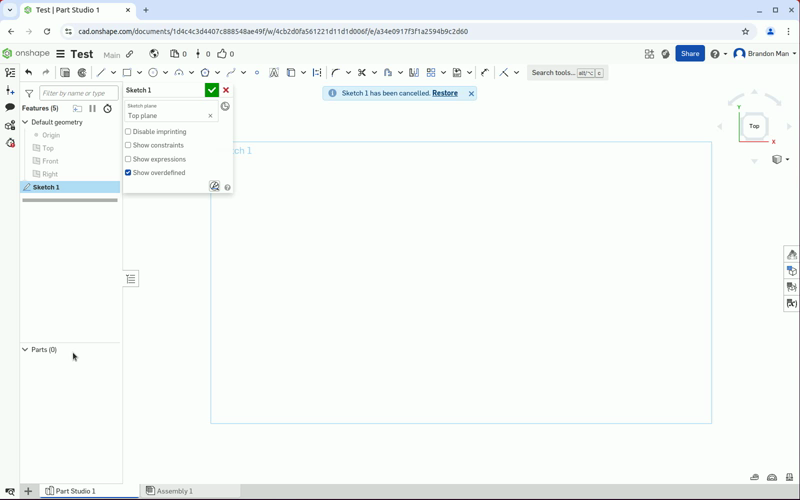
mouse_move(399, 240)
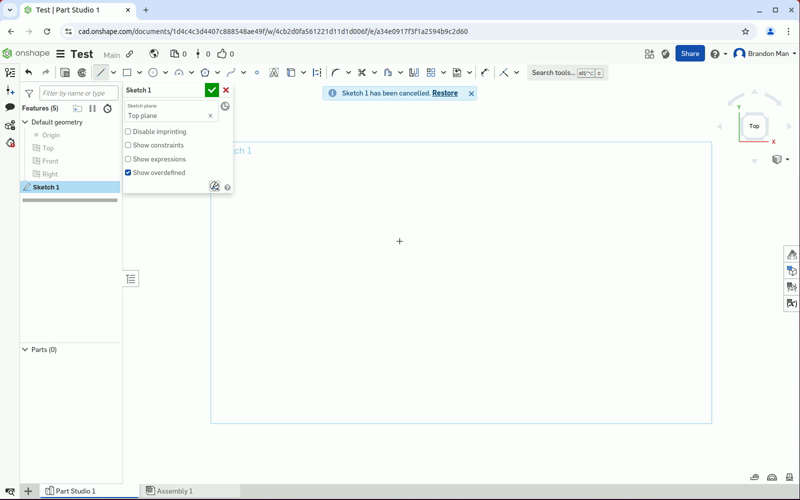
click(399, 240)
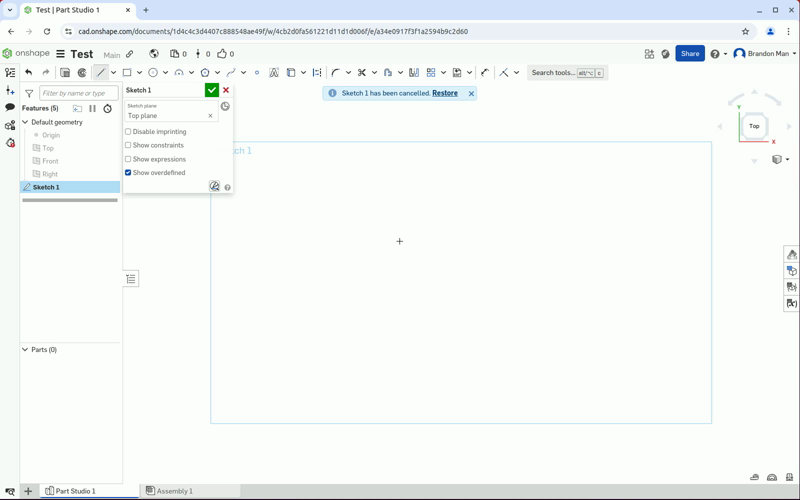
key_up(shift)
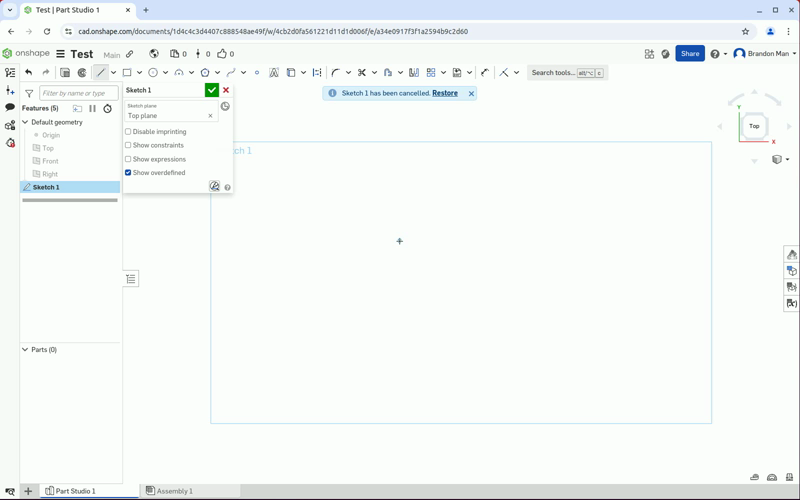
key_down(shift)
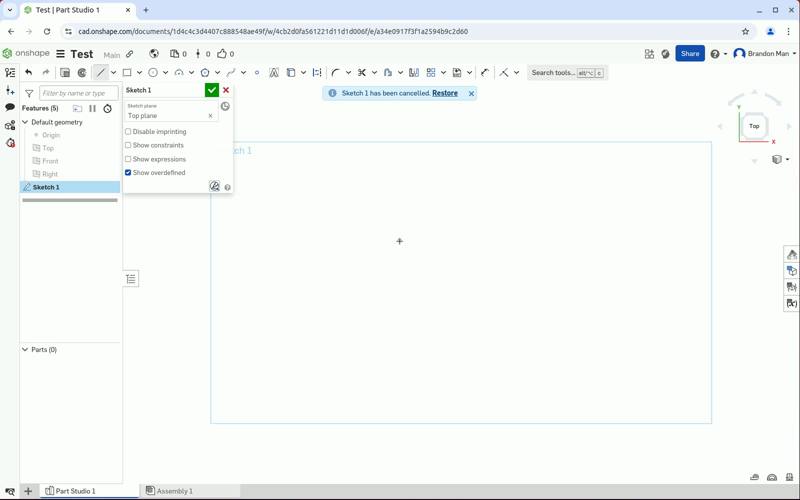
mouse_move(429, 240)
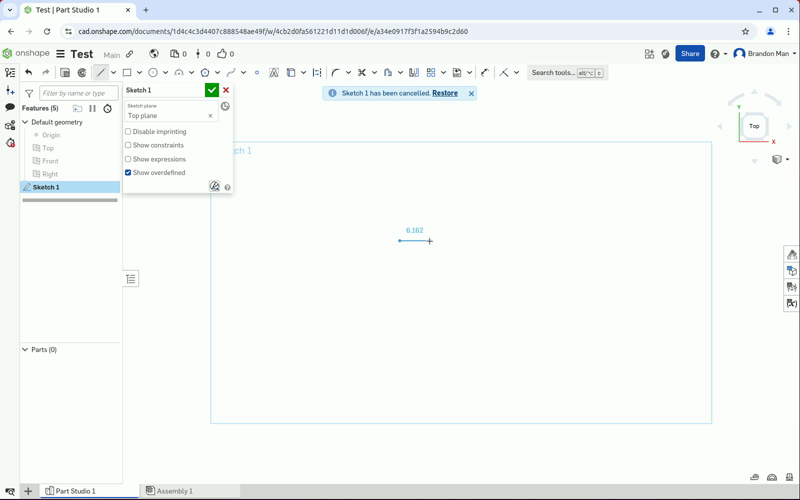
mouse_move(422, 240)
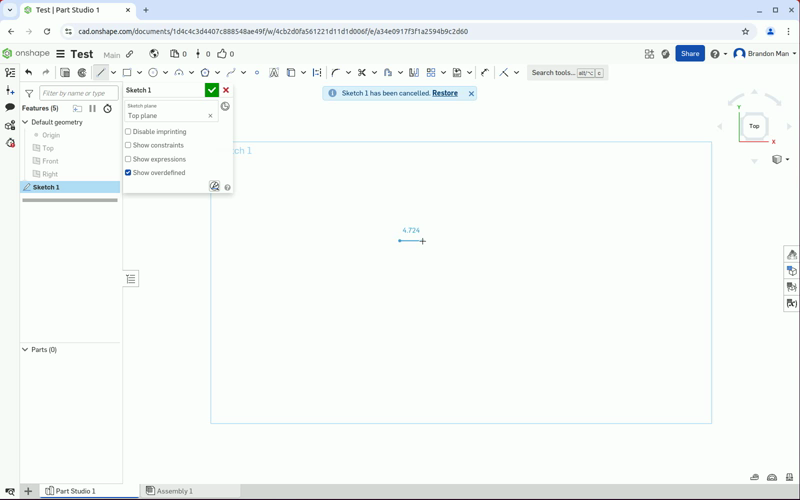
click(422, 240)
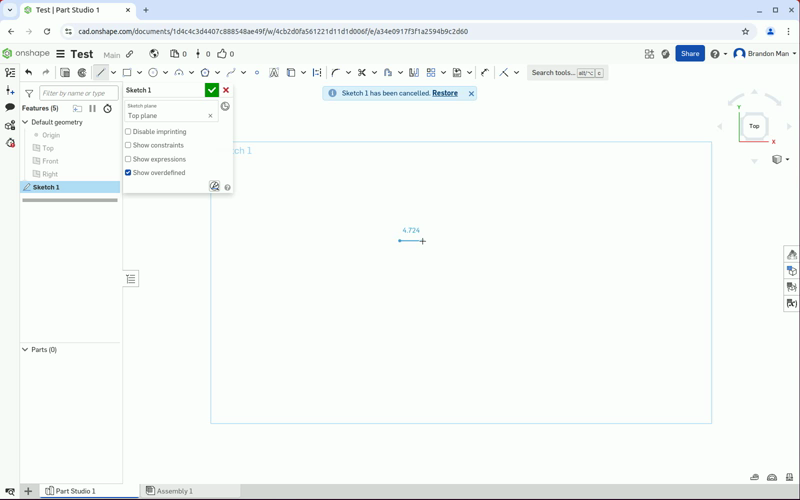
key_up(shift)
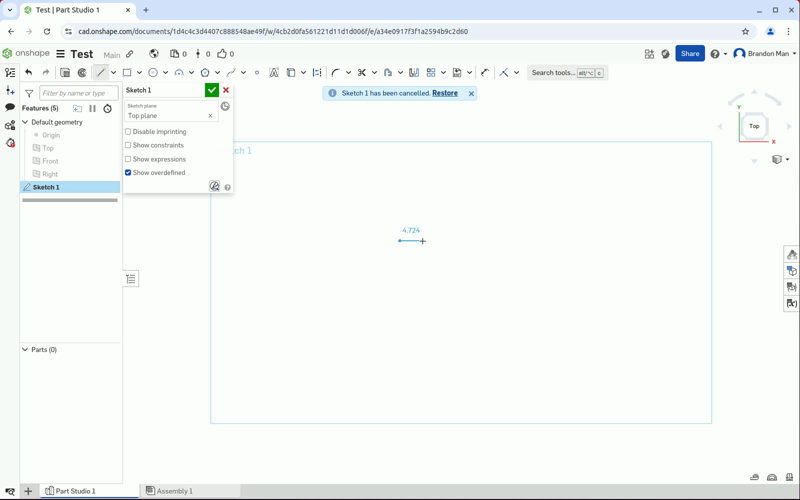
key_down(shift)
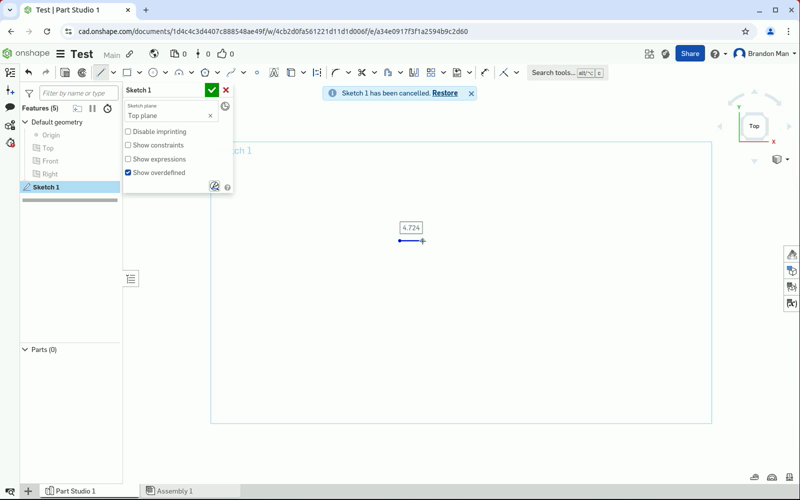
mouse_move(453, 240)
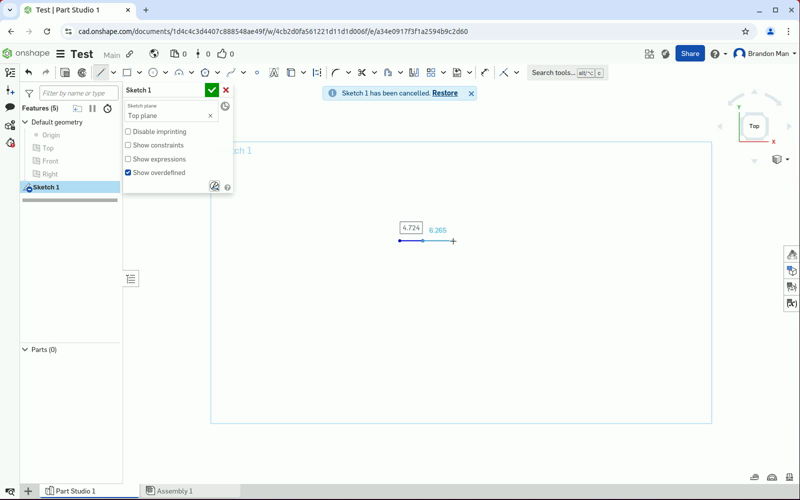
mouse_move(422, 217)
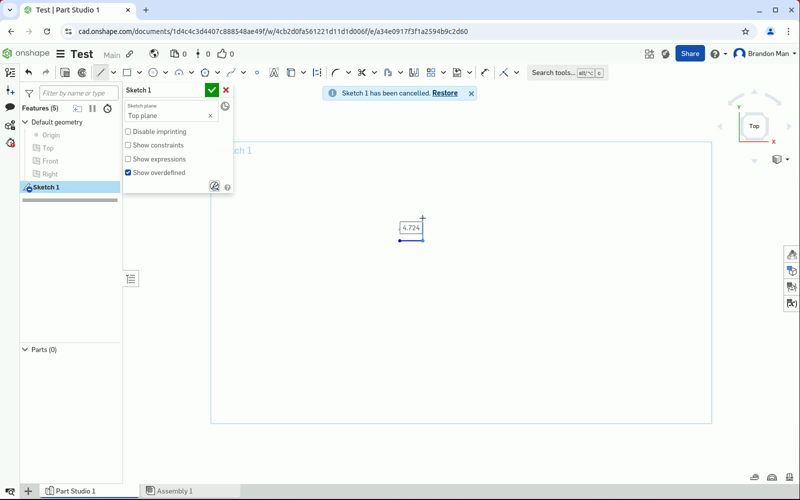
click(422, 217)
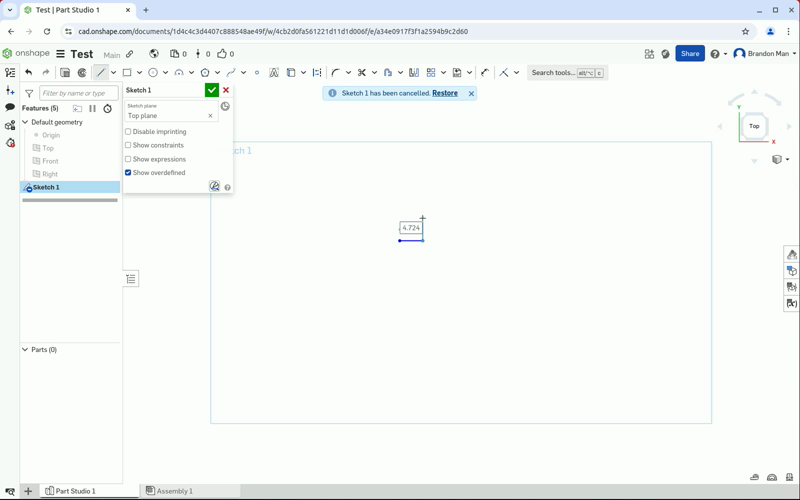
key_up(shift)
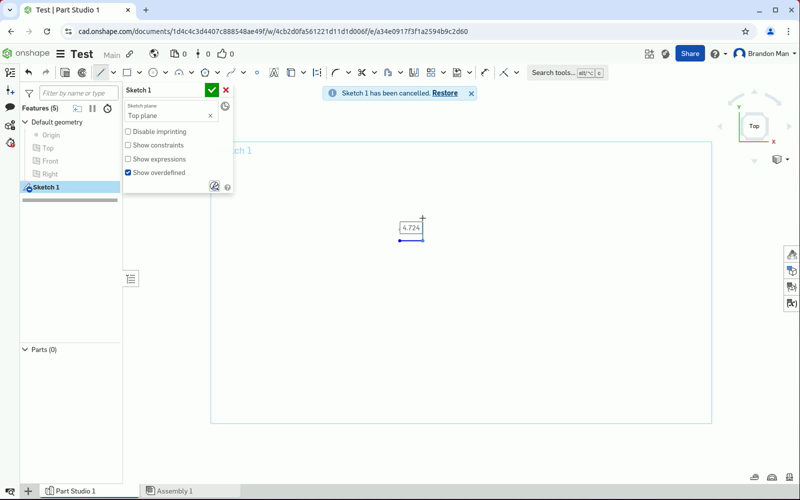
key_down(shift)
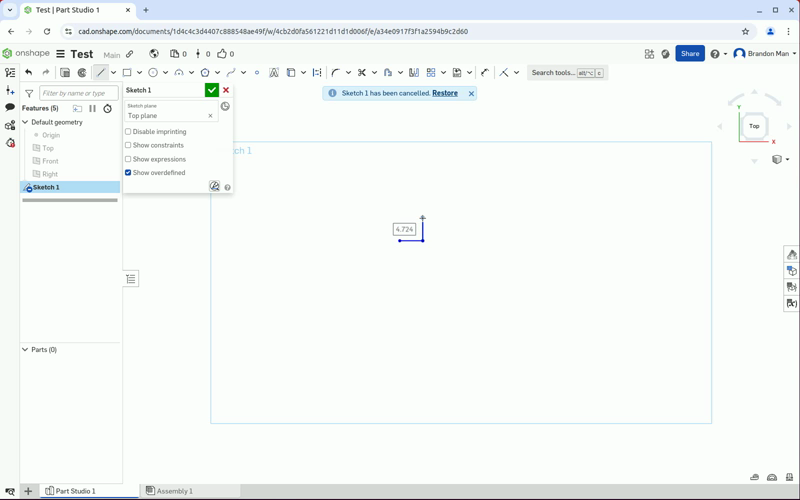
mouse_move(453, 217)
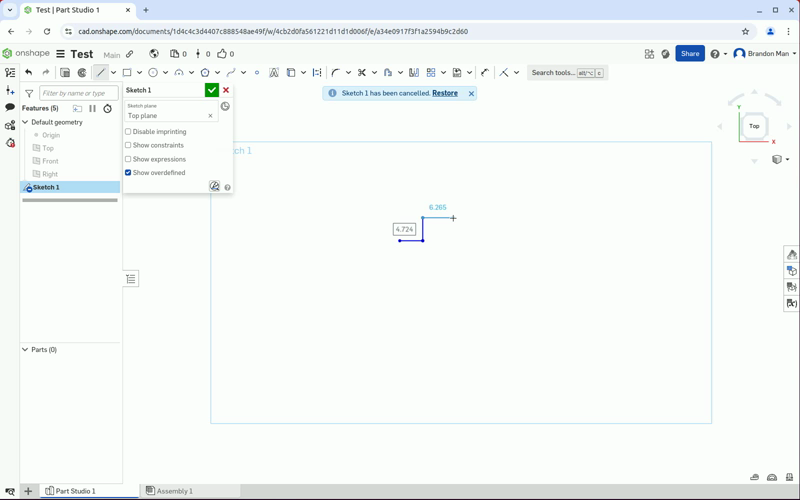
mouse_move(399, 217)
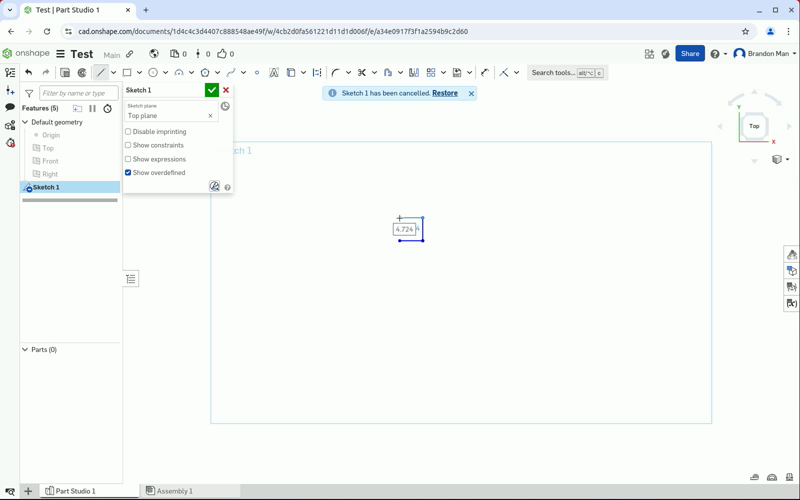
click(399, 217)
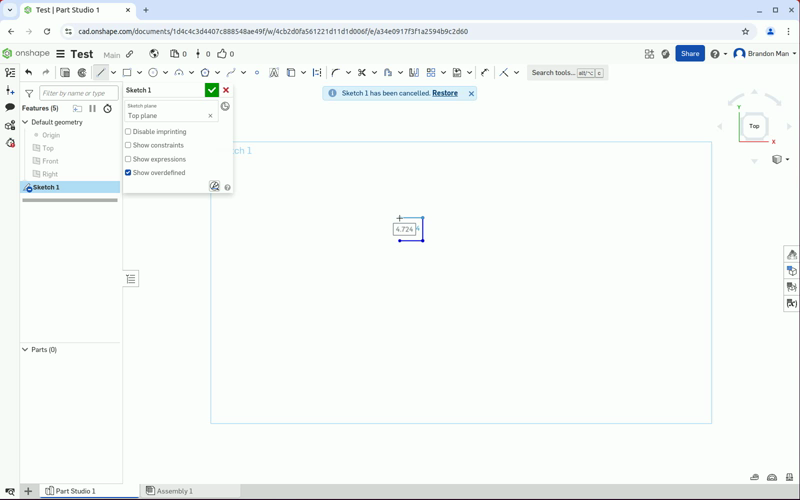
key_up(shift)
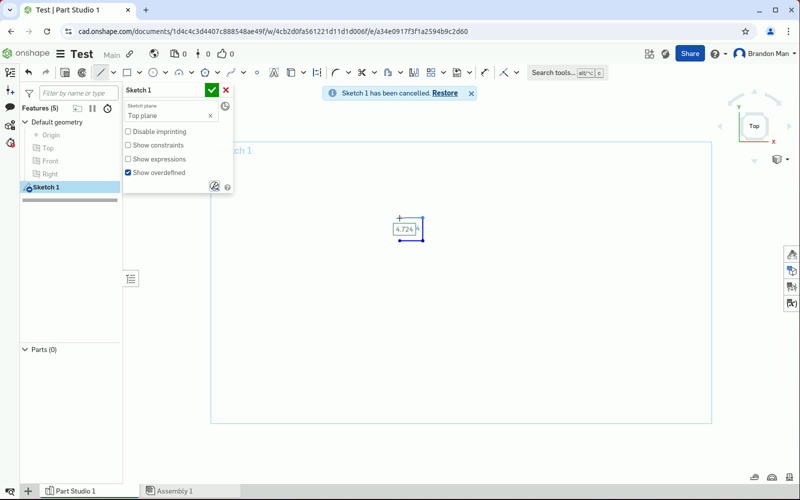
mouse_move(429, 217)
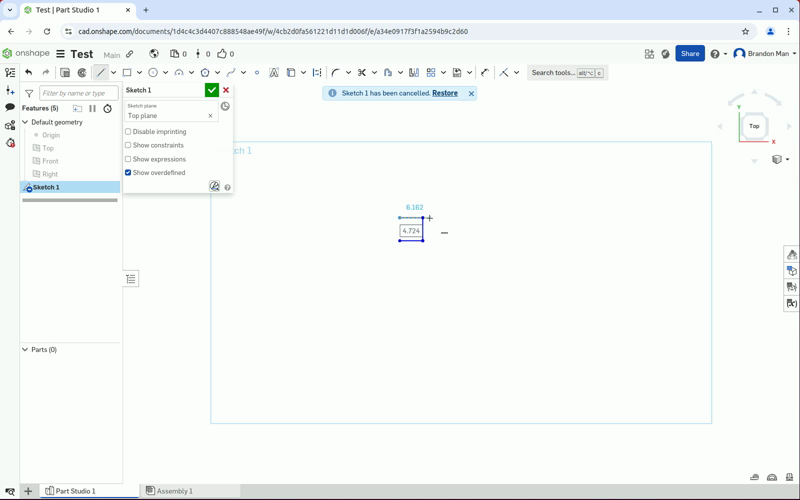
key_down(shift)
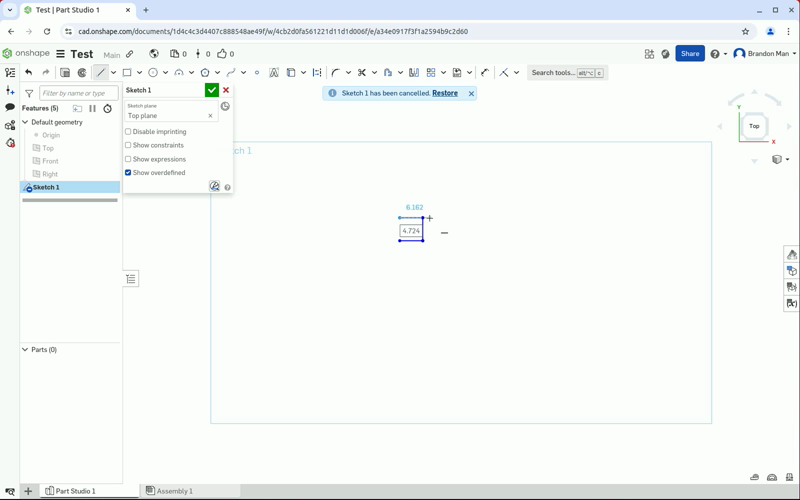
mouse_move(399, 240)
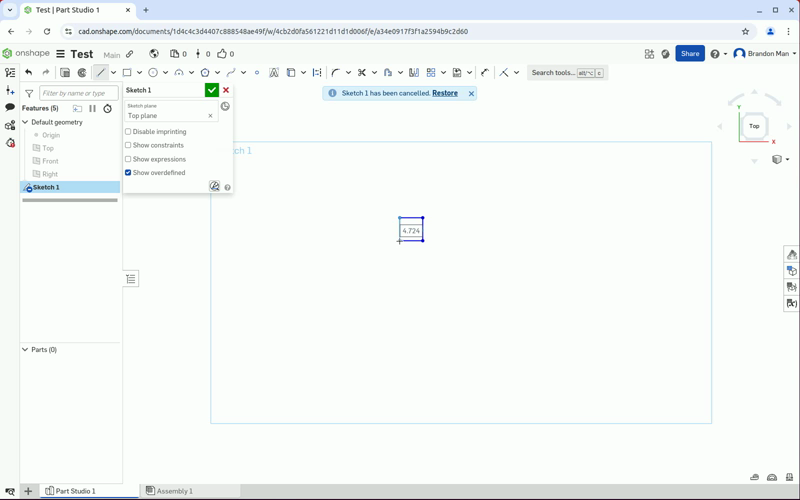
key_up(shift)
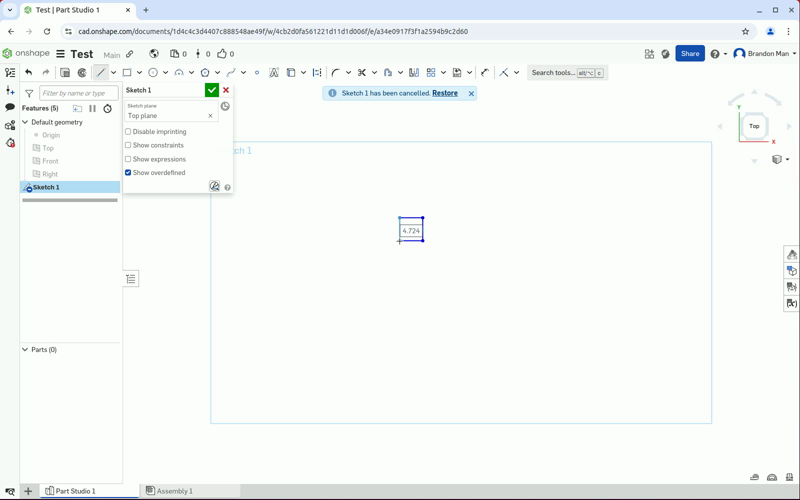
click(399, 240)
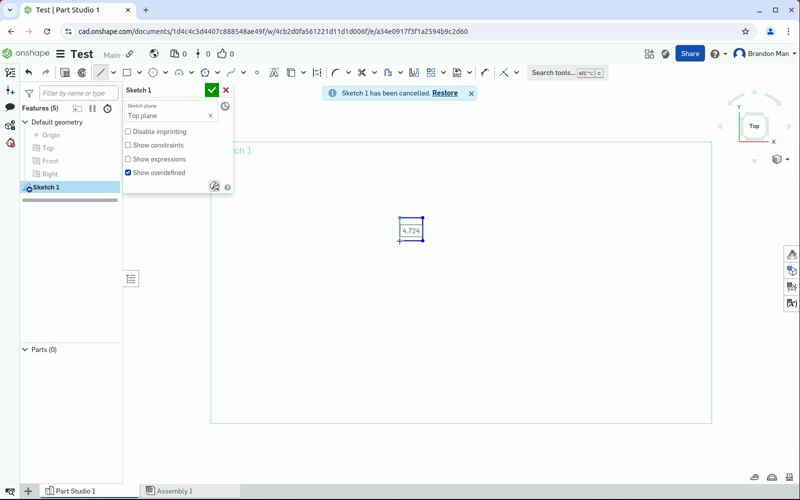
key(esc)
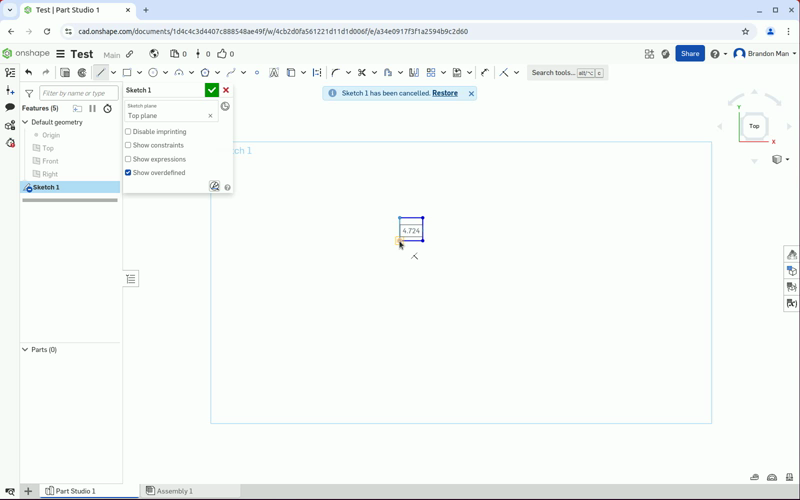
mouse_move(421, 225)
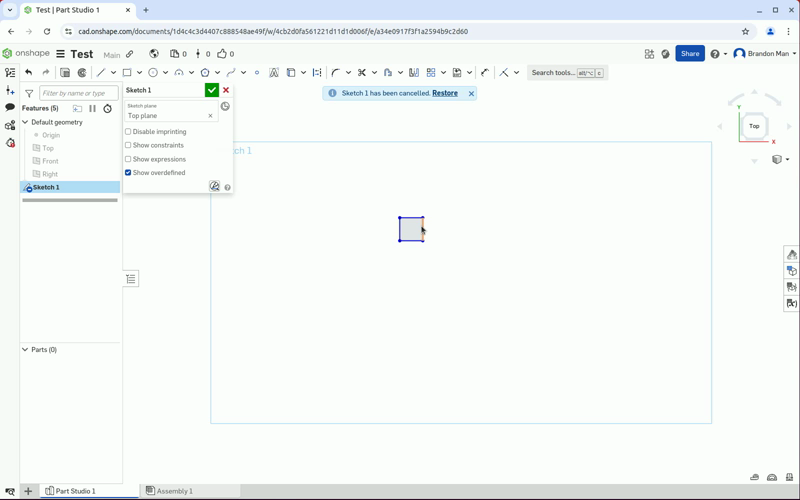
scroll(6)
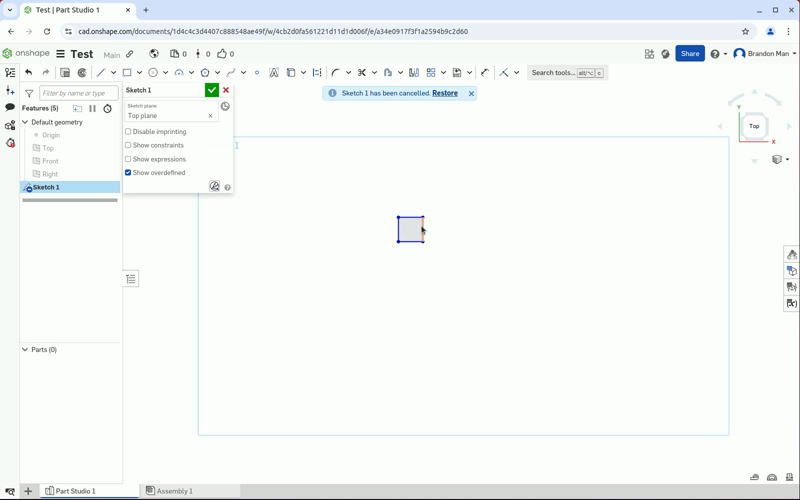
scroll(6)
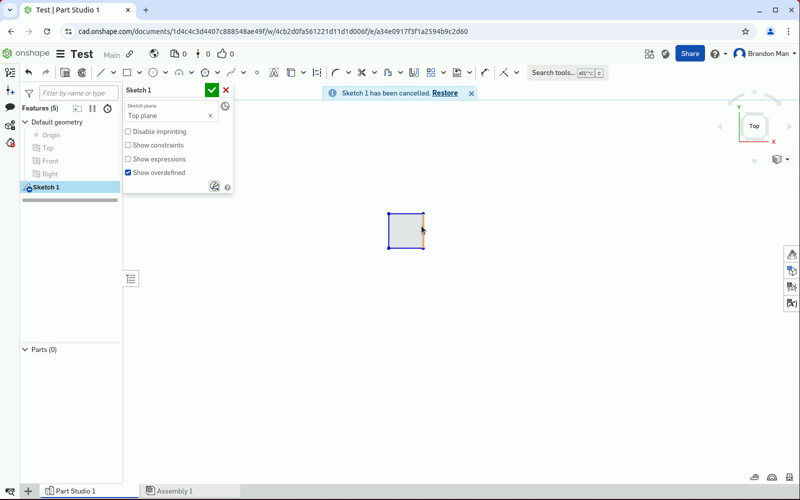
scroll(6)
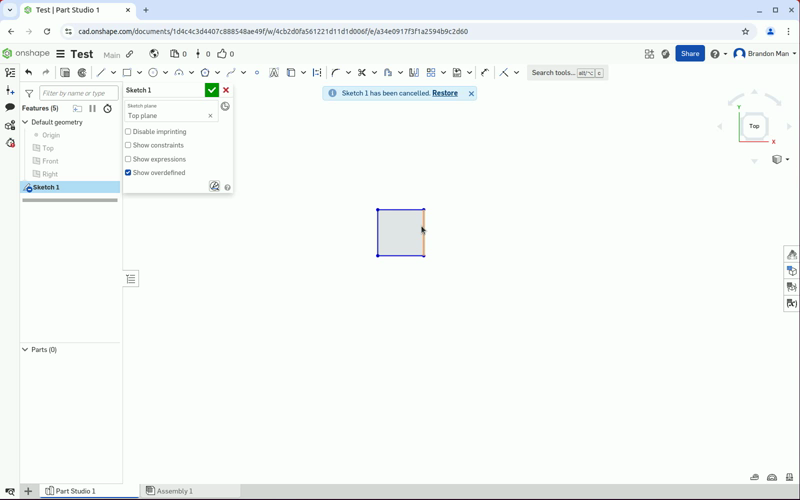
scroll(6)
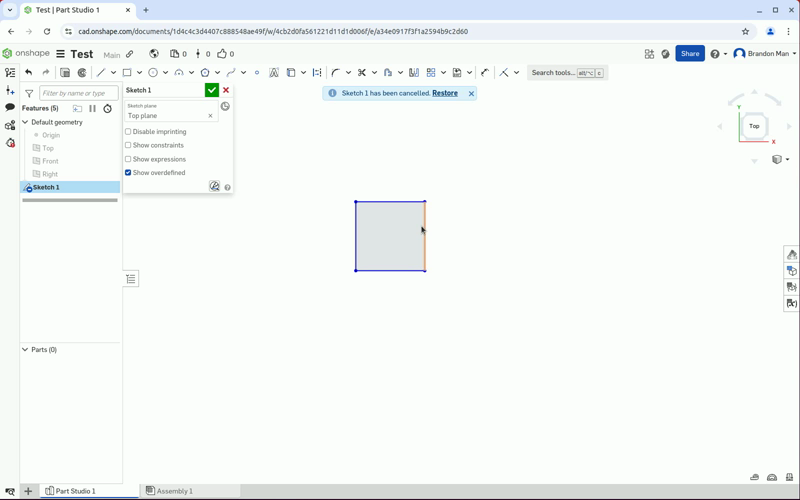
scroll(6)
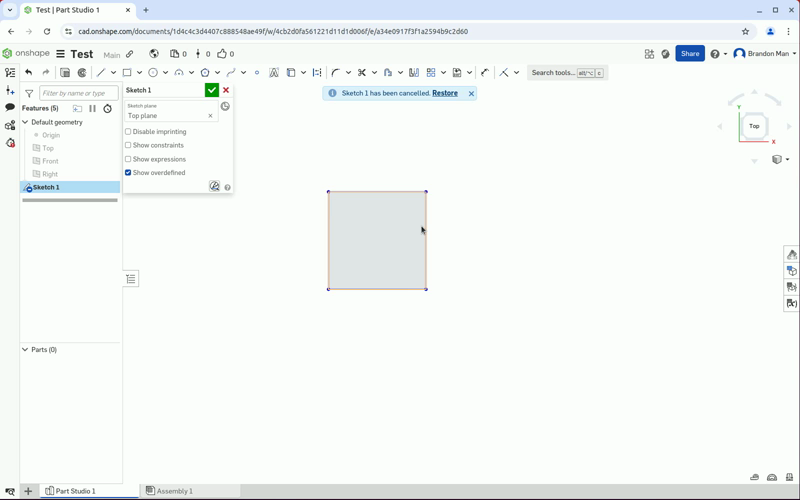
scroll(6)
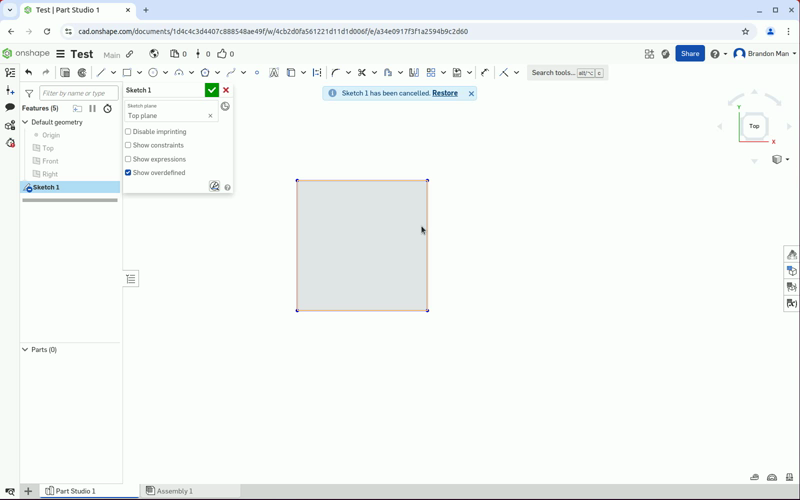
scroll(6)
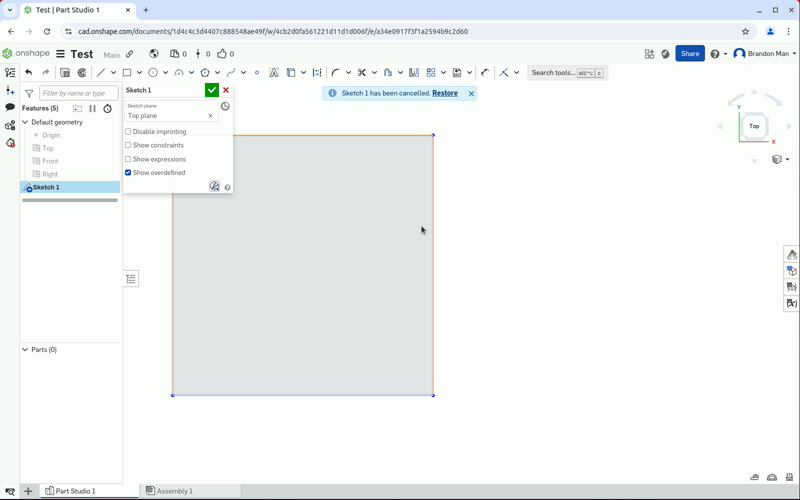
click(421, 225)
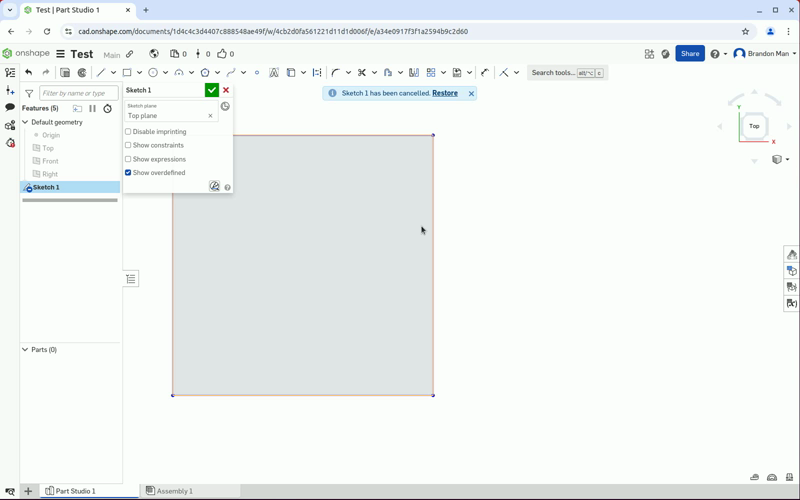
scroll(-6)
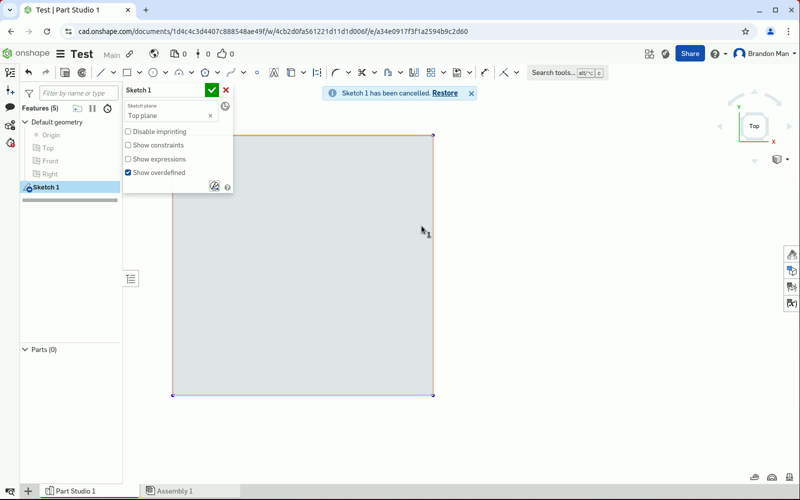
scroll(-6)
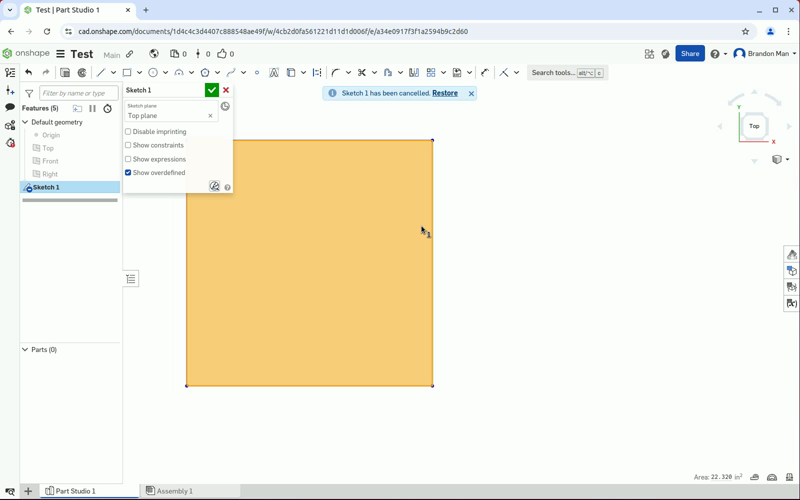
scroll(-6)
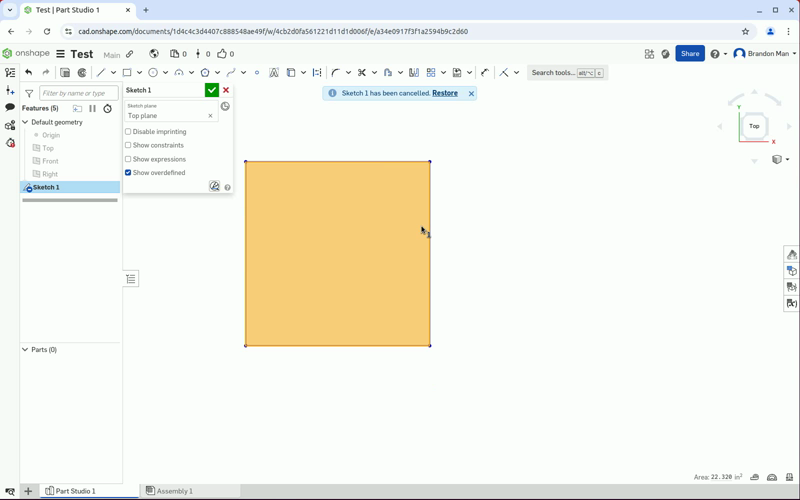
scroll(-6)
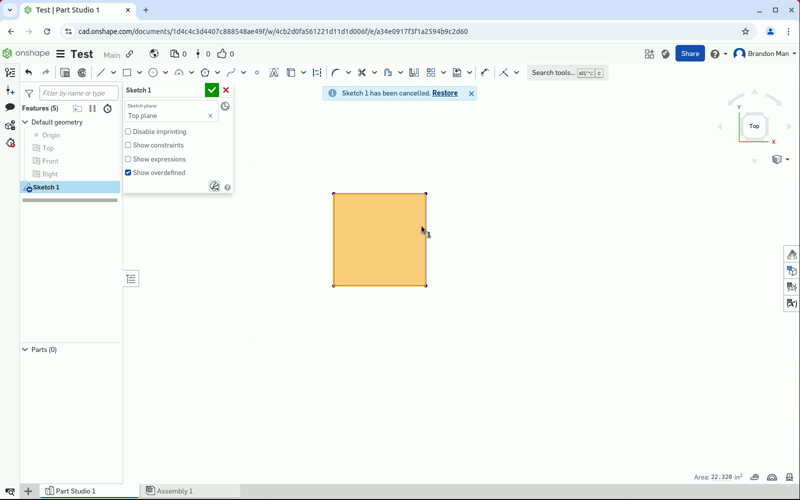
scroll(-6)
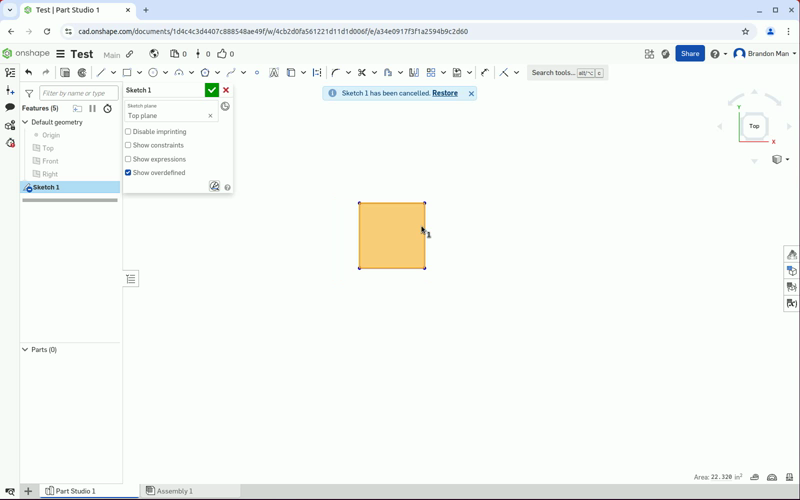
scroll(-6)
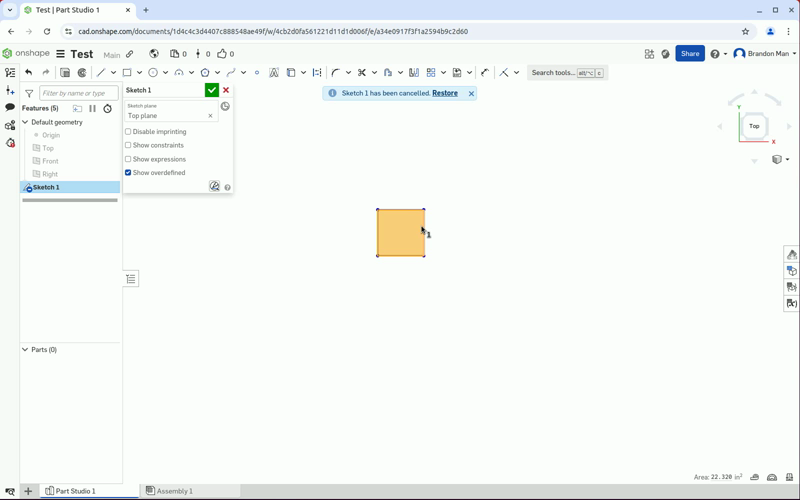
scroll(-6)
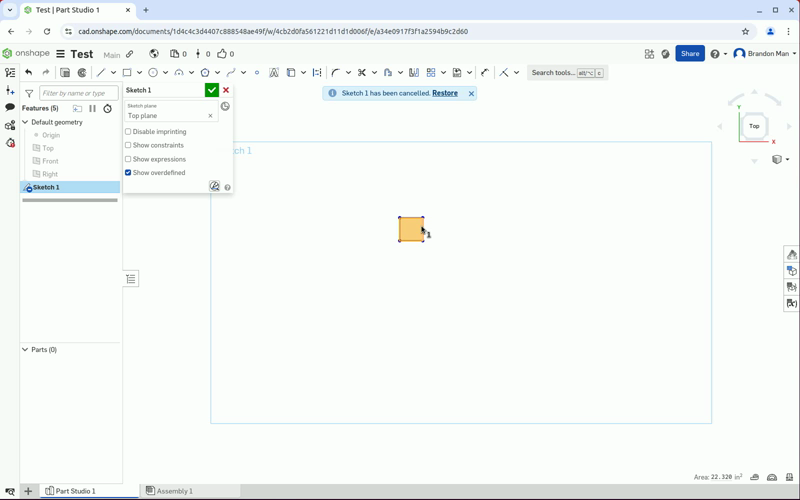
mouse_move(73, 352)
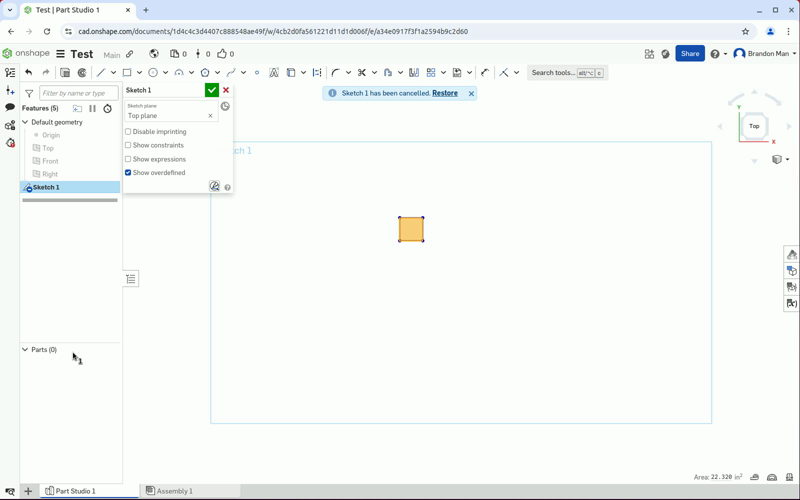
key(shift+y)
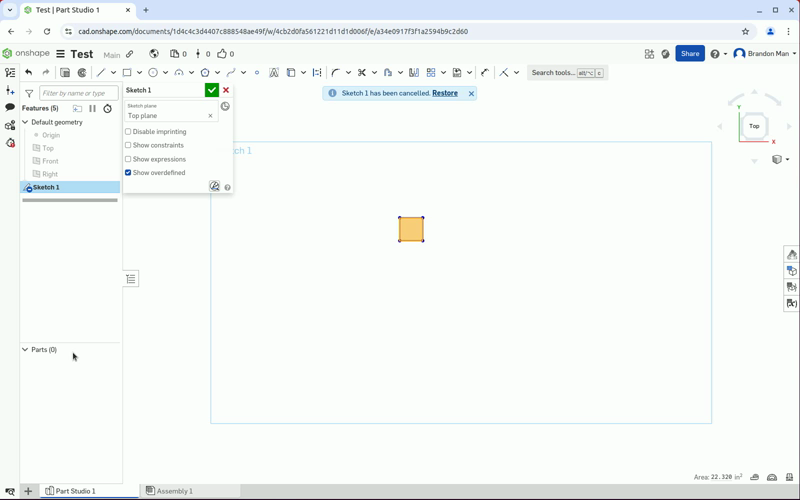
key(shift+e)
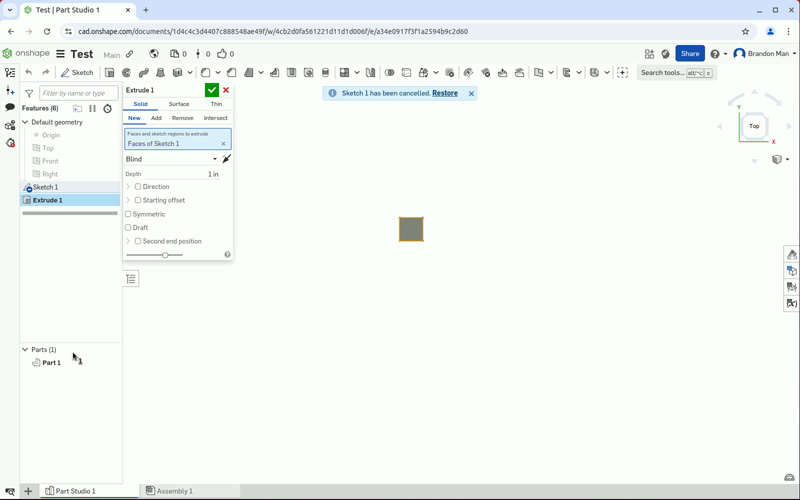
mouse_move(143, 106)
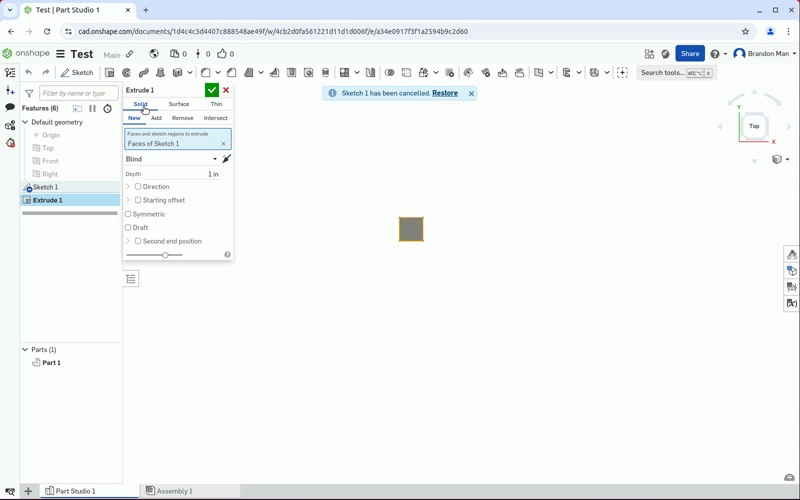
click(143, 106)
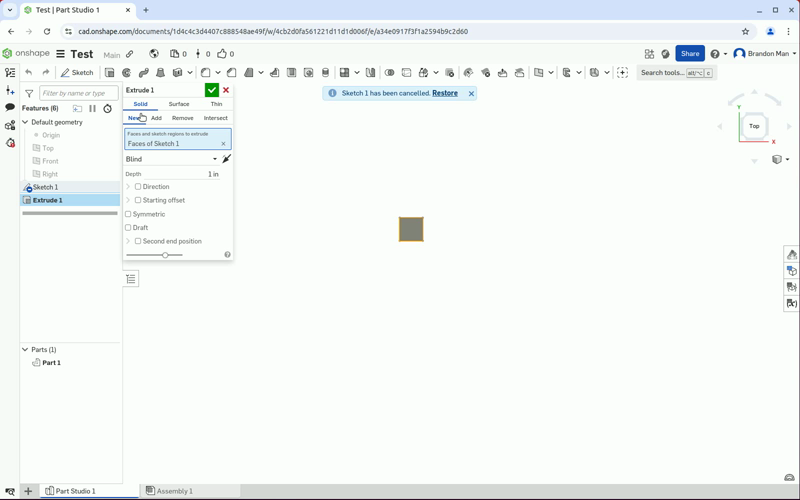
mouse_move(137, 120)
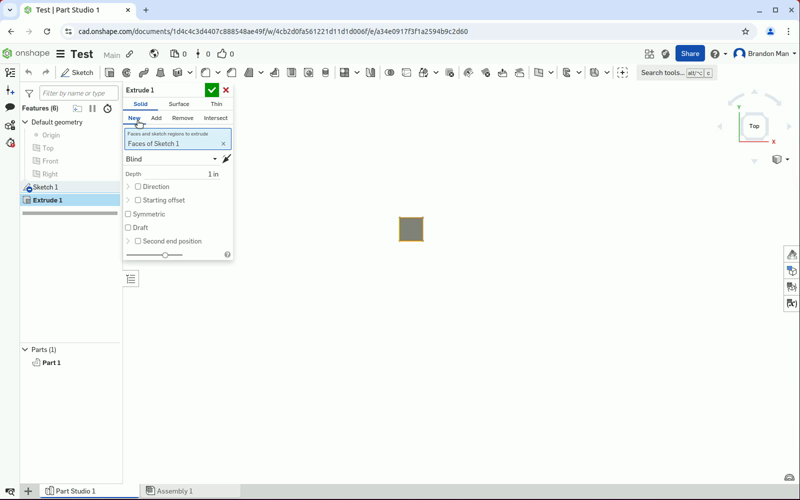
click(137, 120)
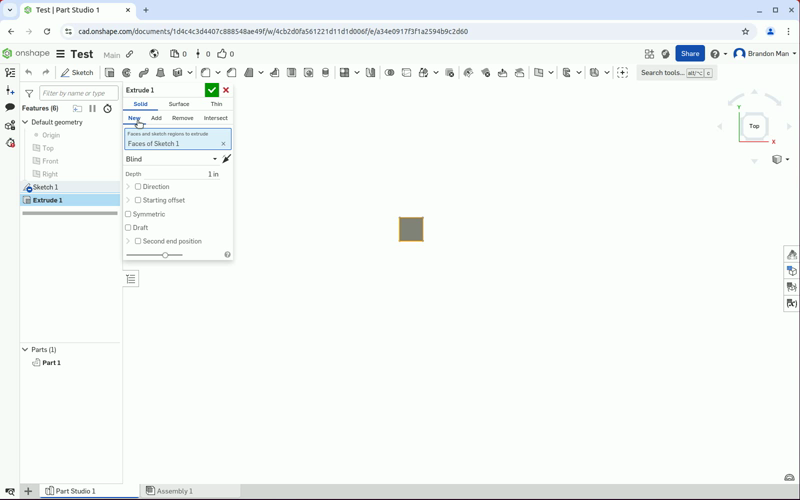
key(tab, 4)
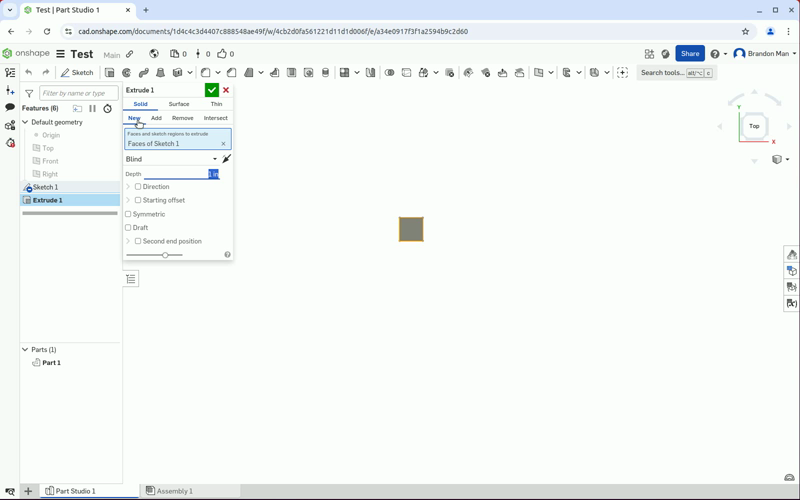
text(23.108)
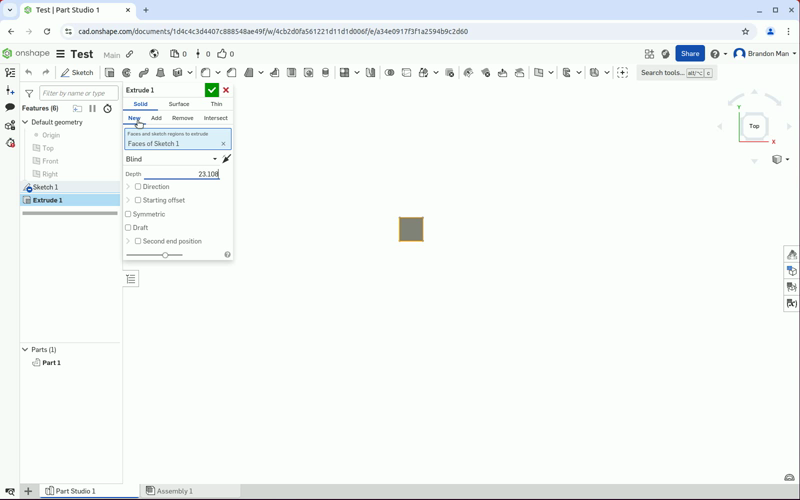
key(enter)
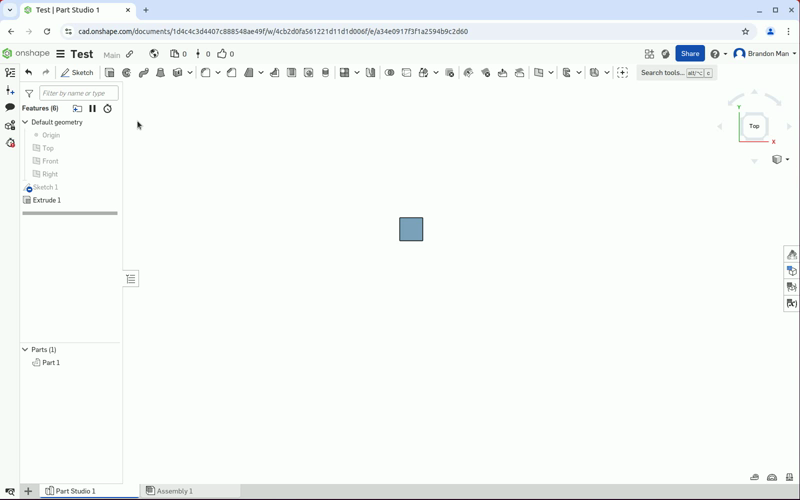
key(shift+h)
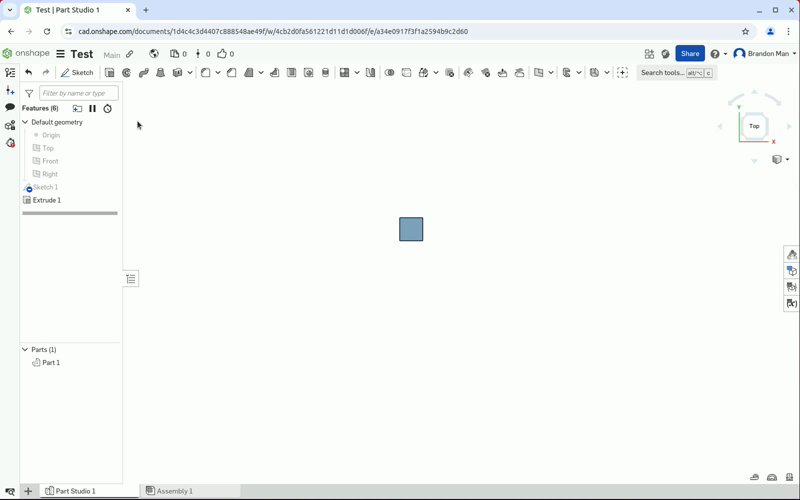
key(shift+h)
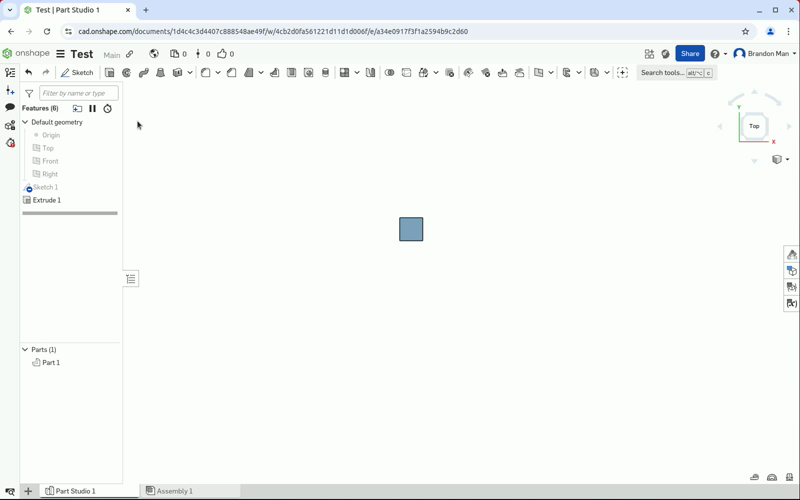
mouse_move(73, 189)
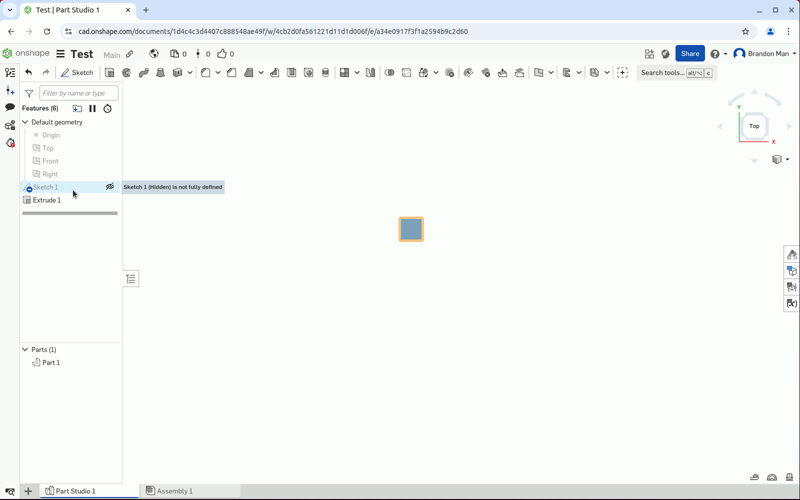
click(73, 189)
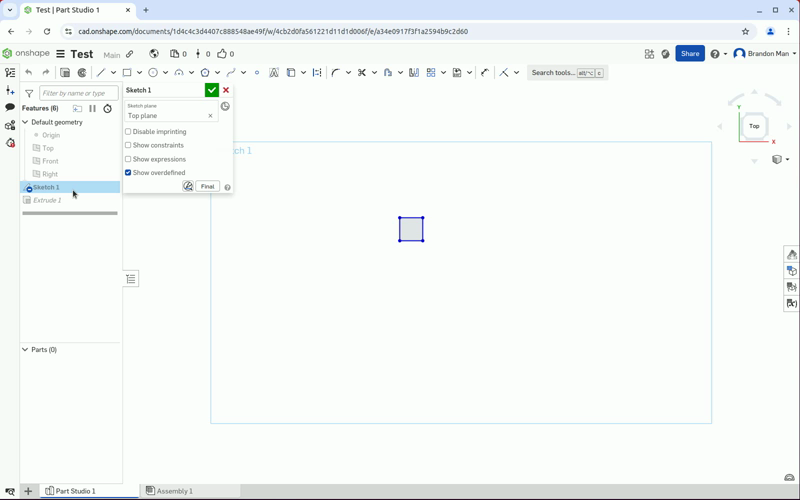
mouse_move(229, 92)
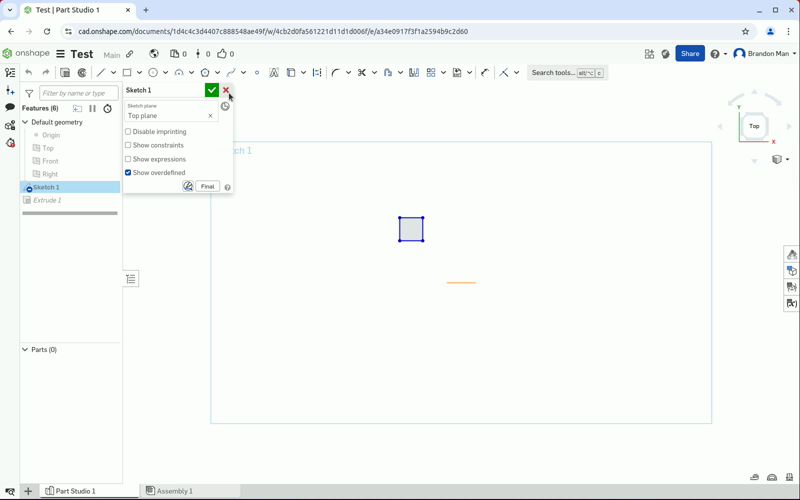
click(229, 92)
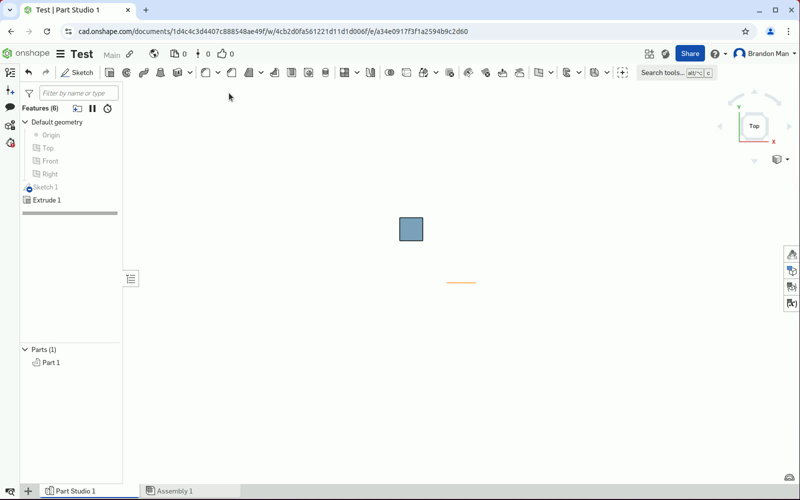
mouse_move(73, 352)
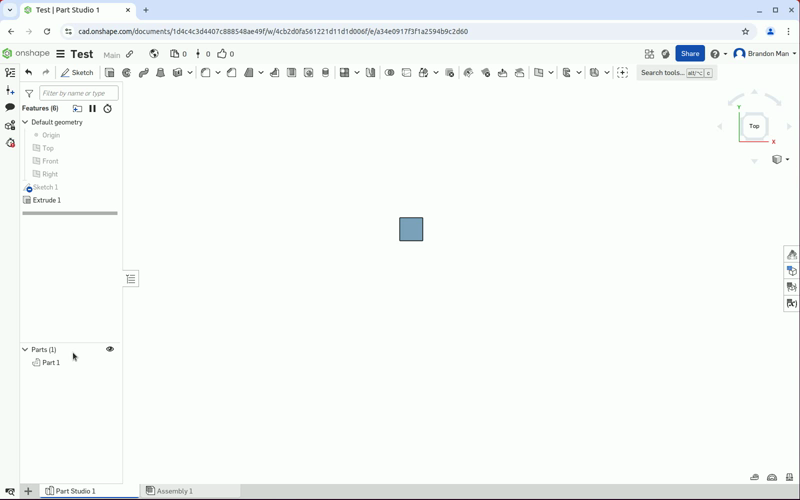
key(y)
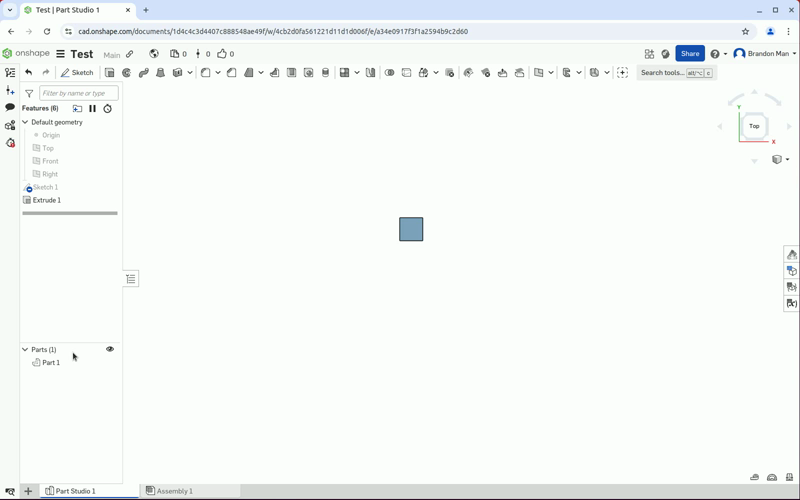
key(shift+p)
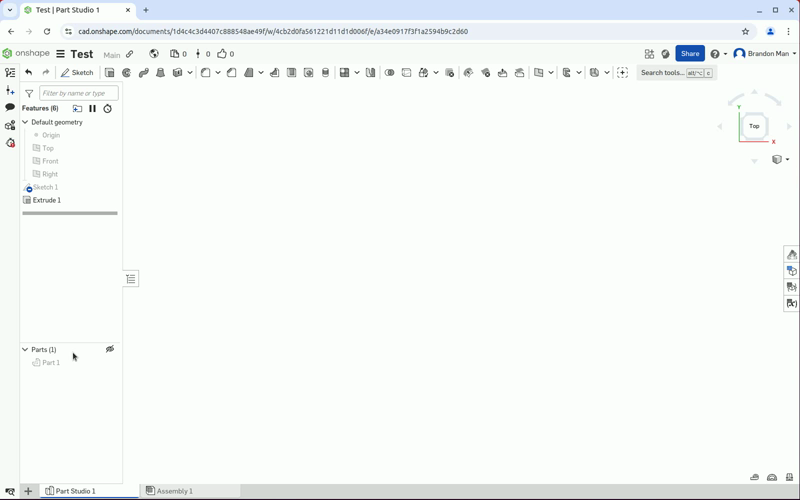
key(space)
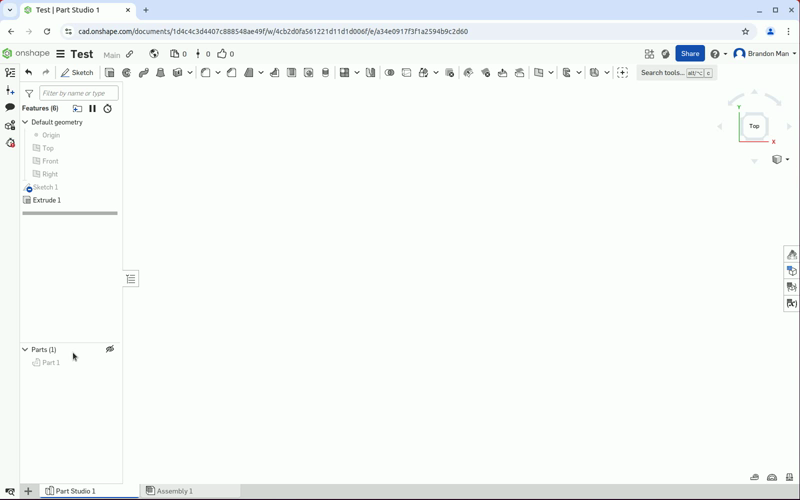
key_down(shift)
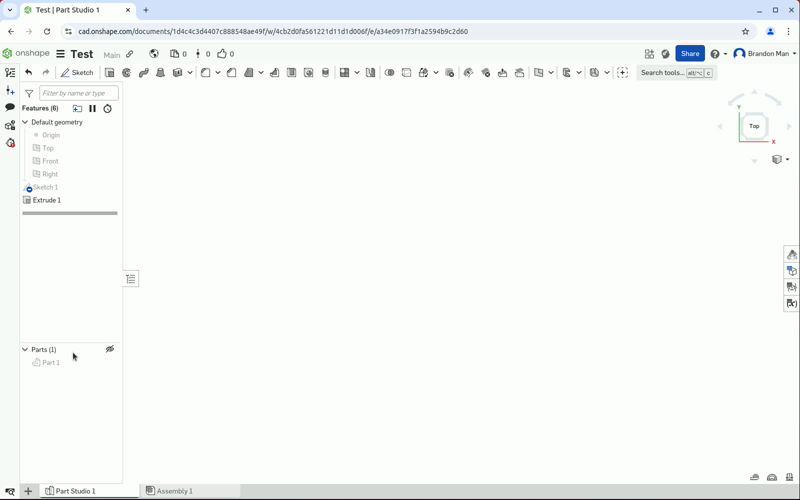
key(up)
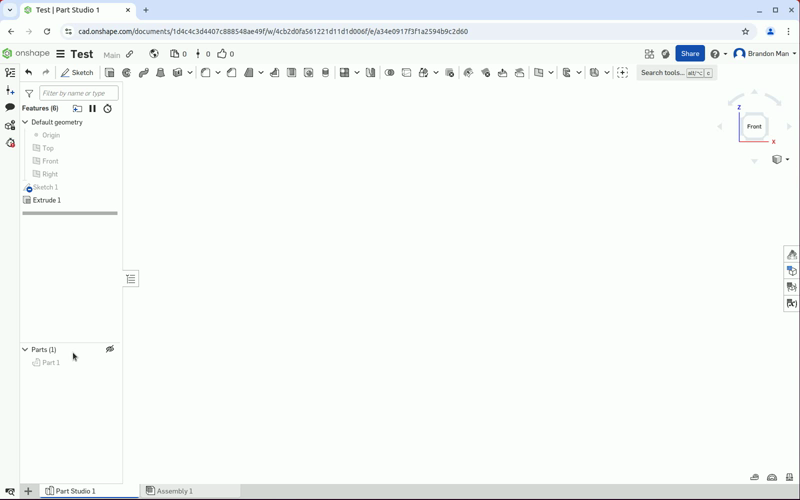
key_up(shift)
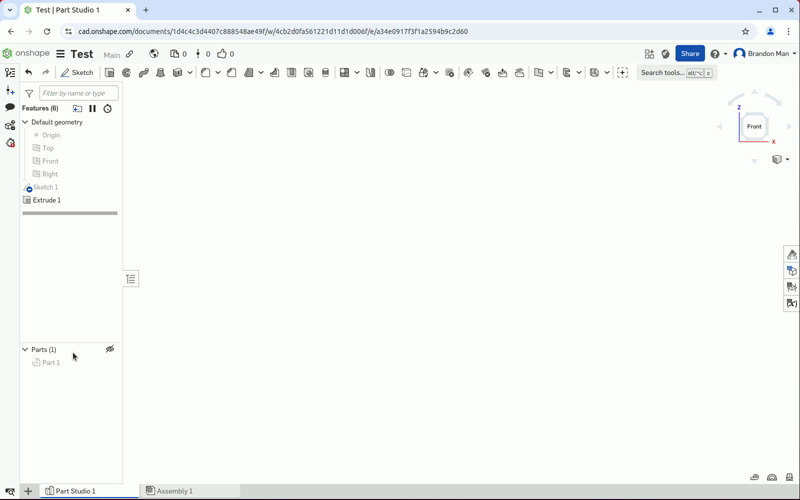
mouse_move(73, 352)
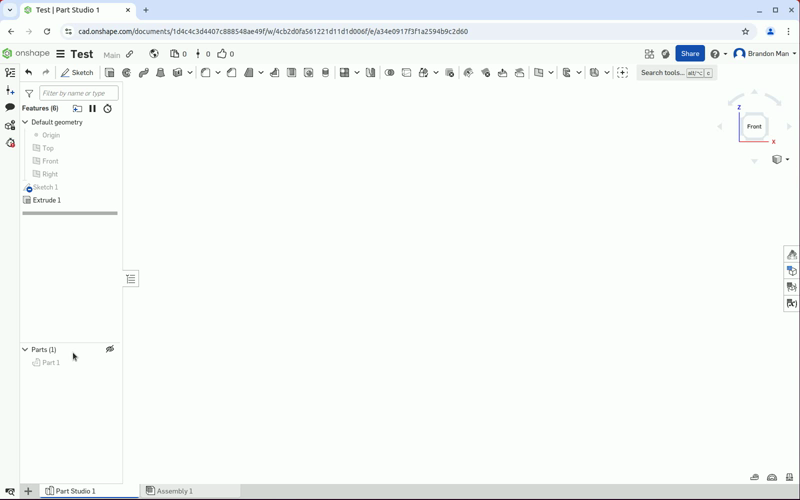
key(shift+y)
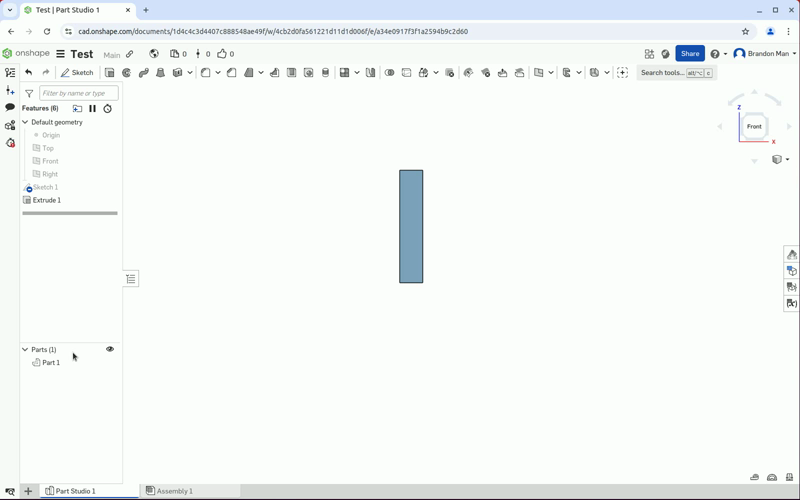
mouse_move(541, 75)
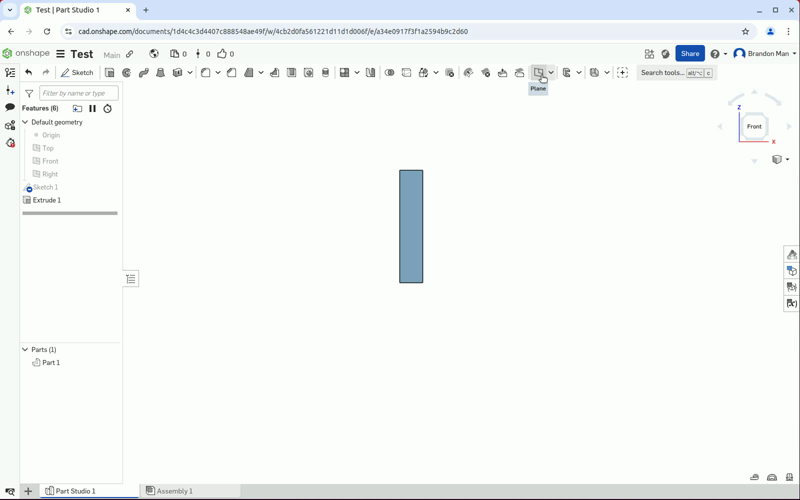
click(541, 75)
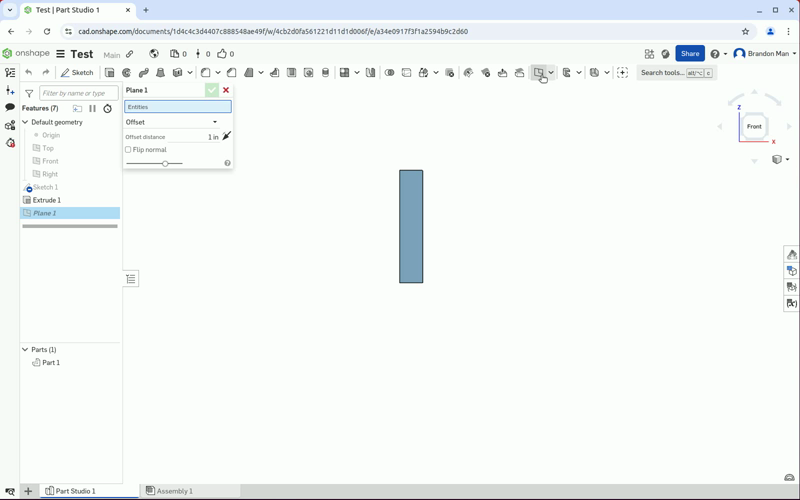
mouse_move(73, 163)
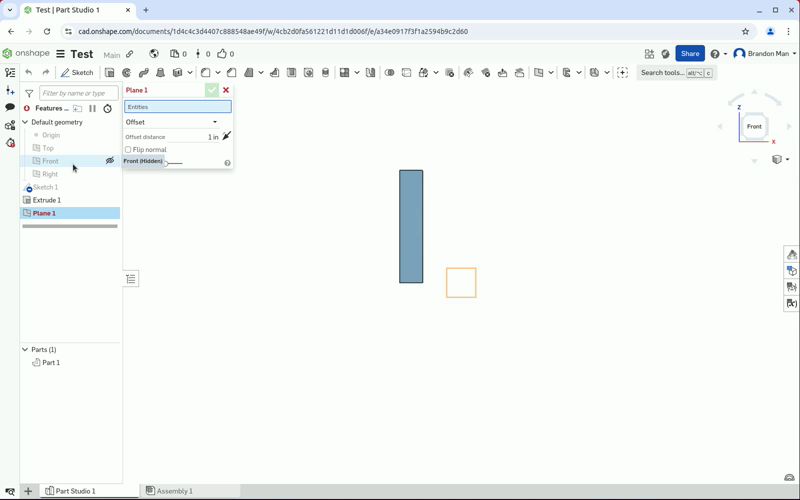
click(73, 163)
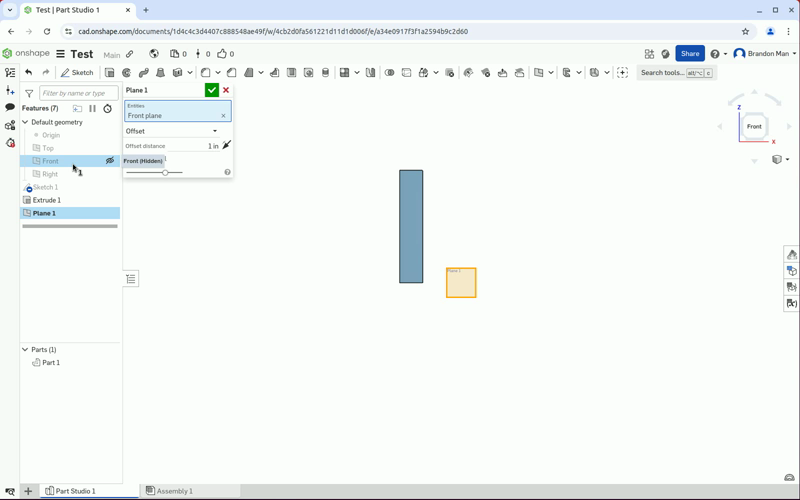
key(tab, 2)
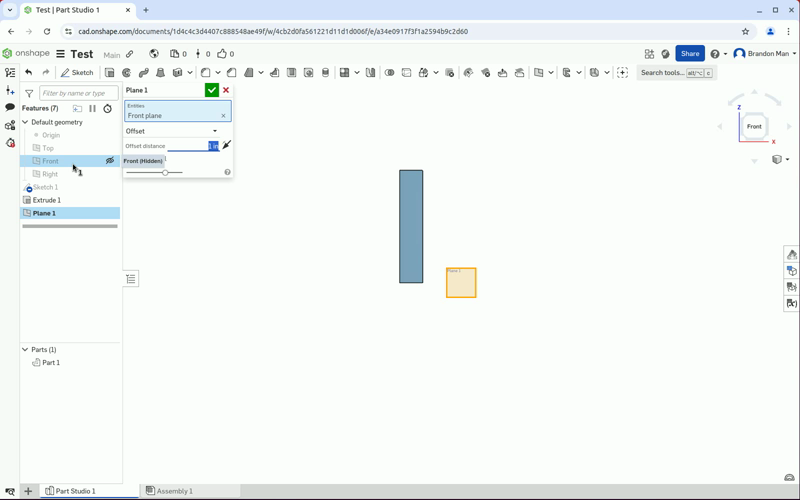
text(8.658)
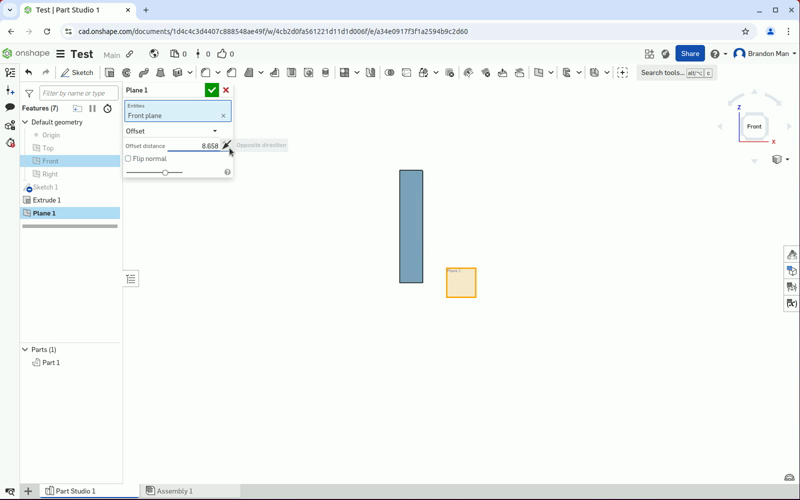
mouse_move(229, 147)
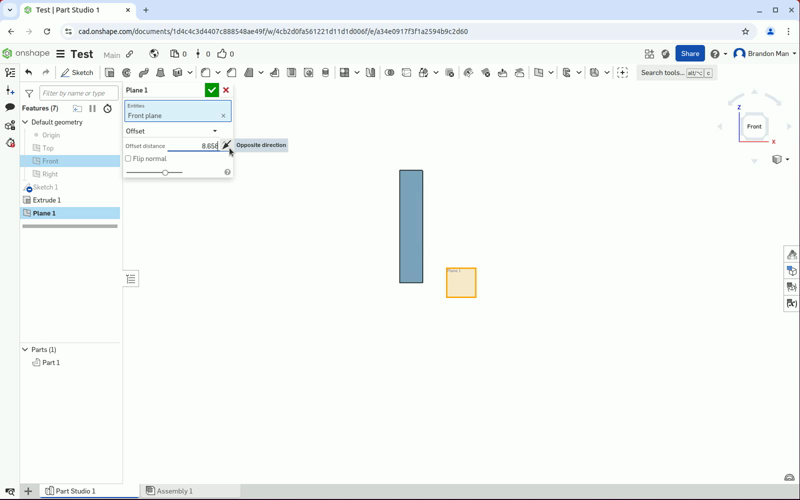
click(229, 147)
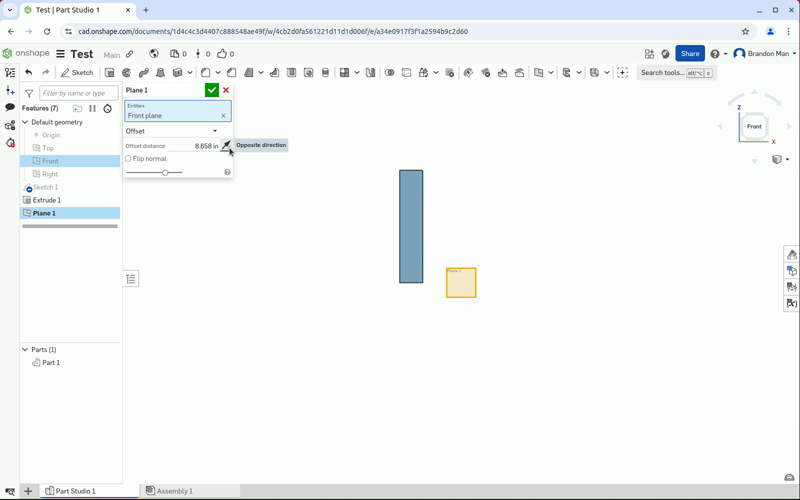
key(enter, 2)
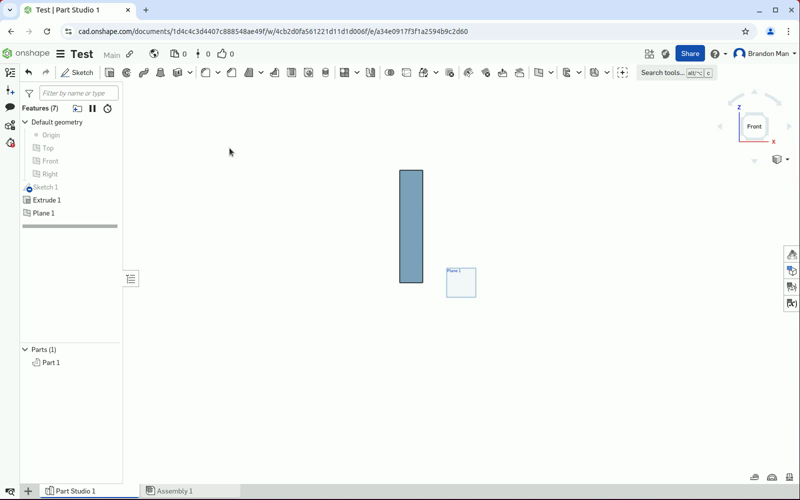
key(shift+s)
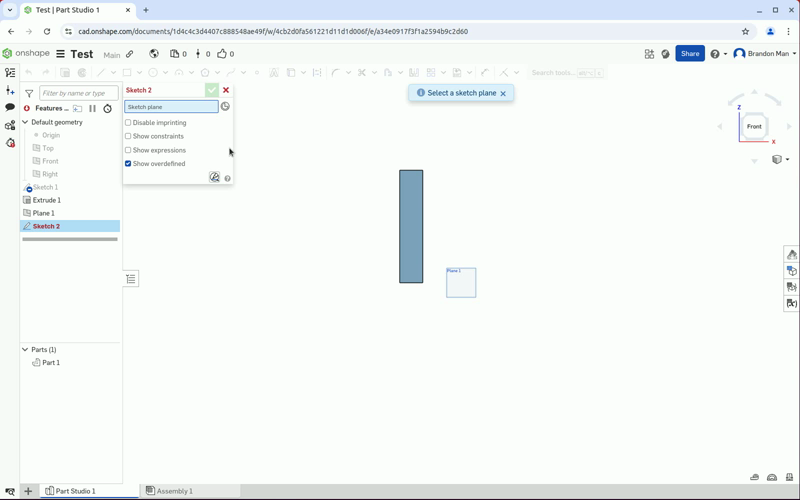
mouse_move(73, 215)
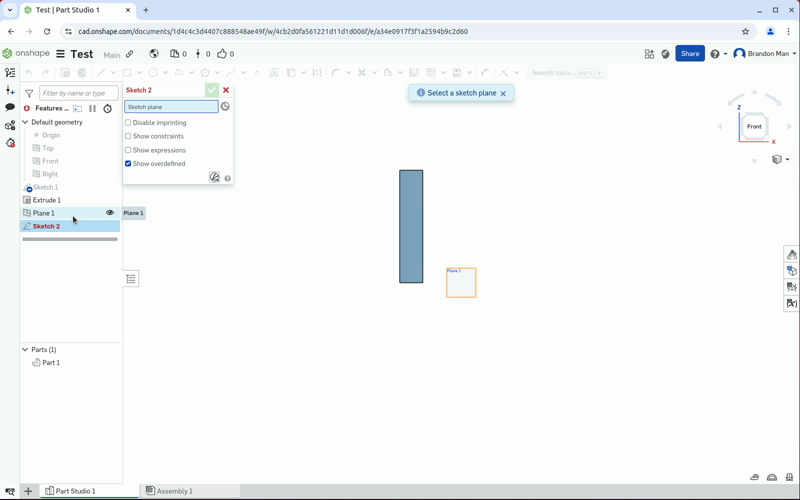
click(73, 215)
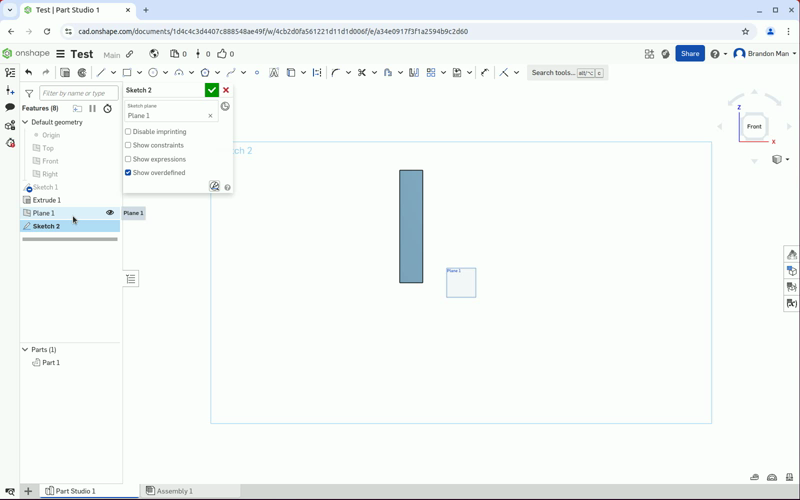
mouse_move(73, 352)
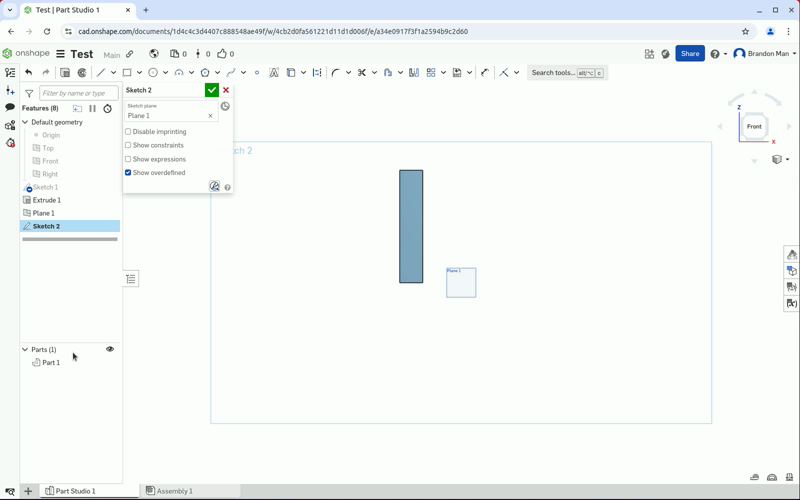
key(y)
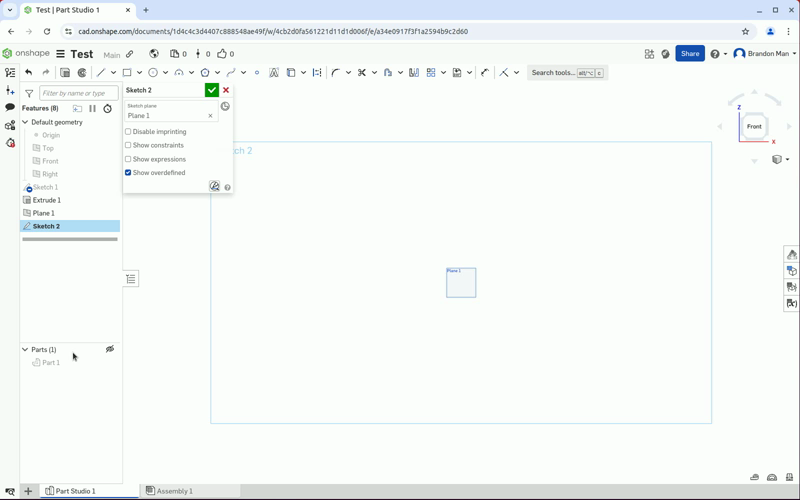
key(l)
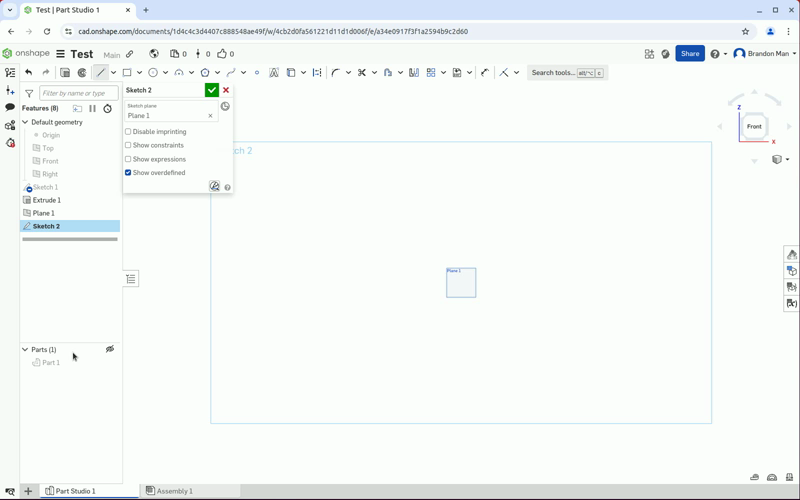
key_down(shift)
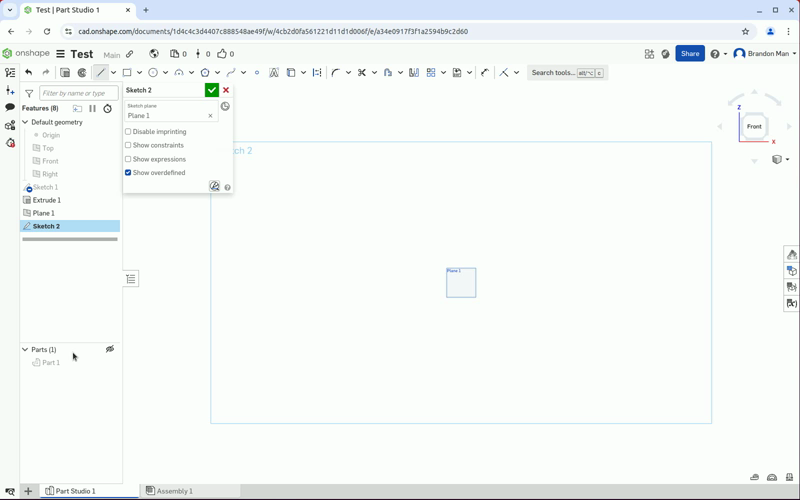
mouse_move(399, 192)
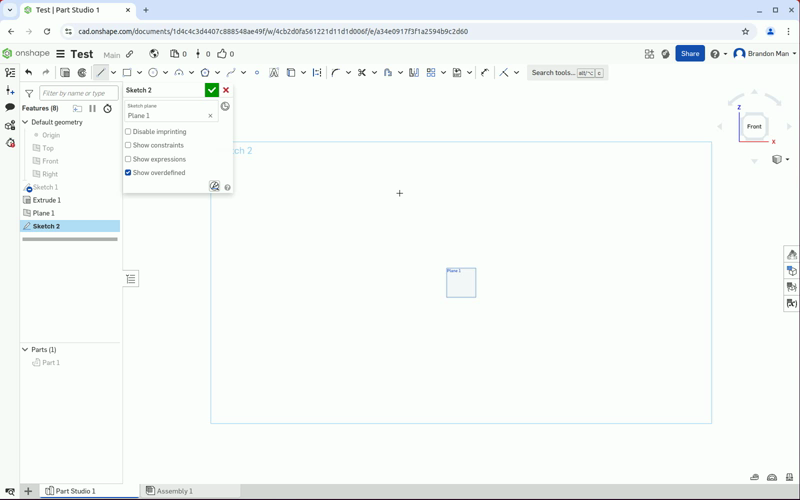
click(399, 192)
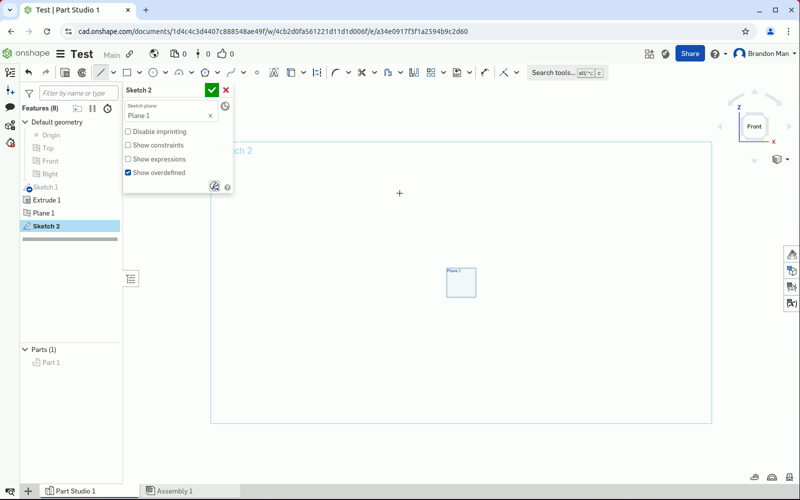
key_up(shift)
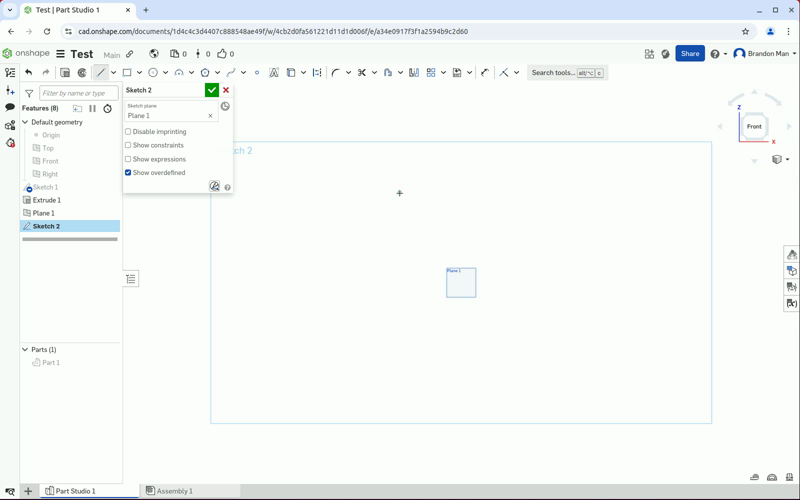
key_down(shift)
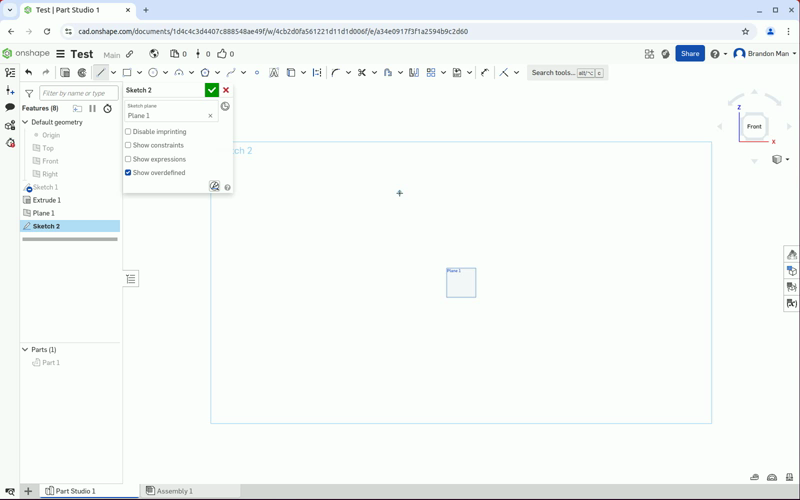
mouse_move(429, 192)
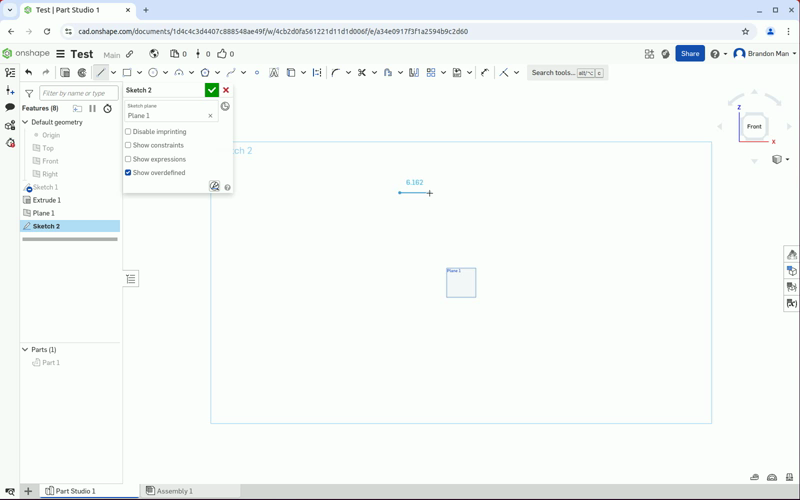
mouse_move(422, 192)
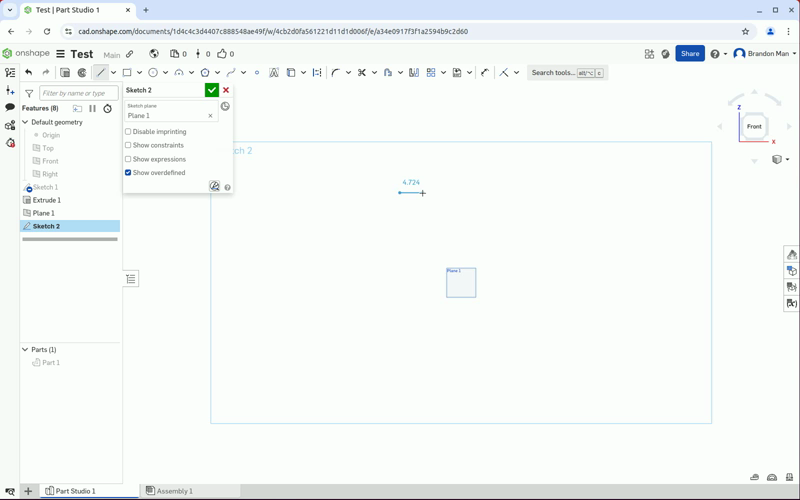
click(422, 192)
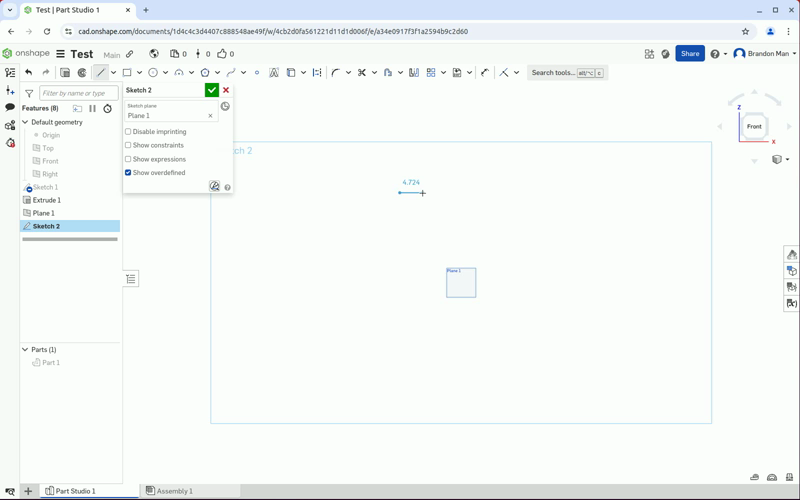
key_up(shift)
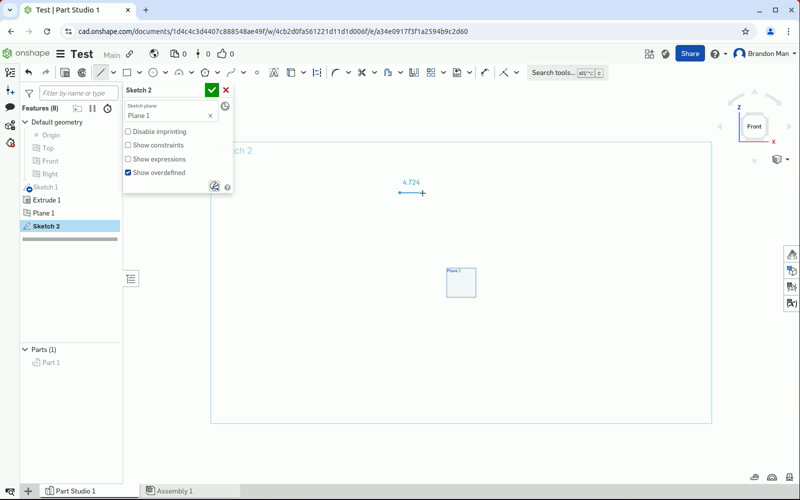
key_down(shift)
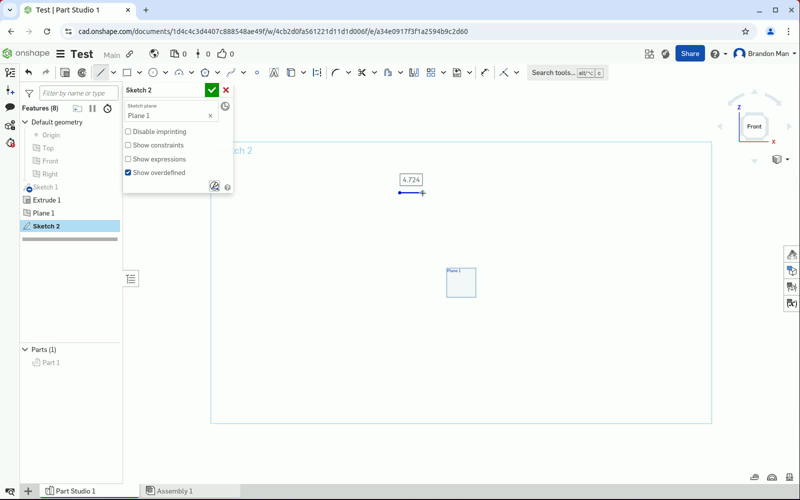
mouse_move(453, 192)
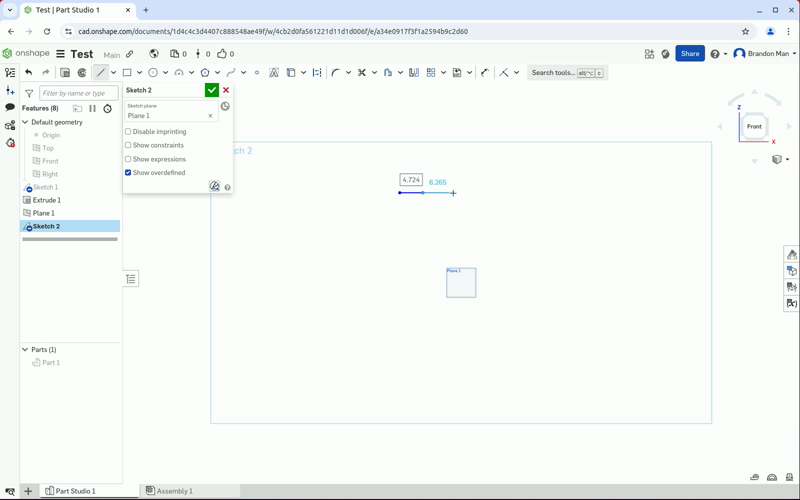
mouse_move(422, 169)
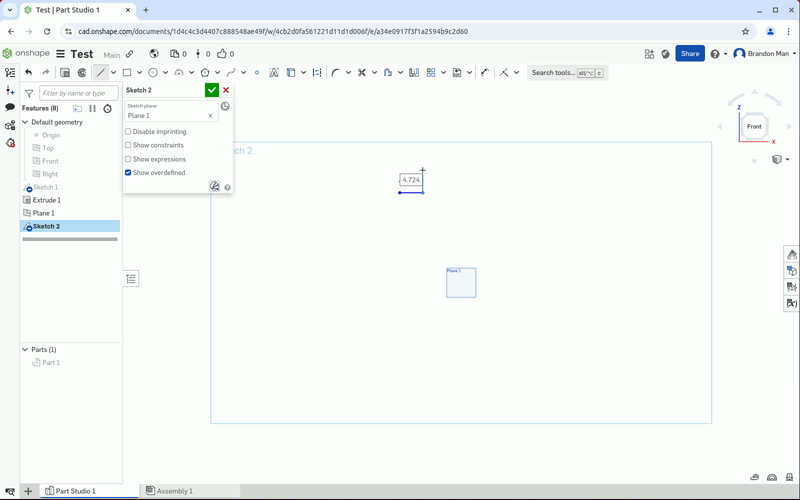
click(422, 169)
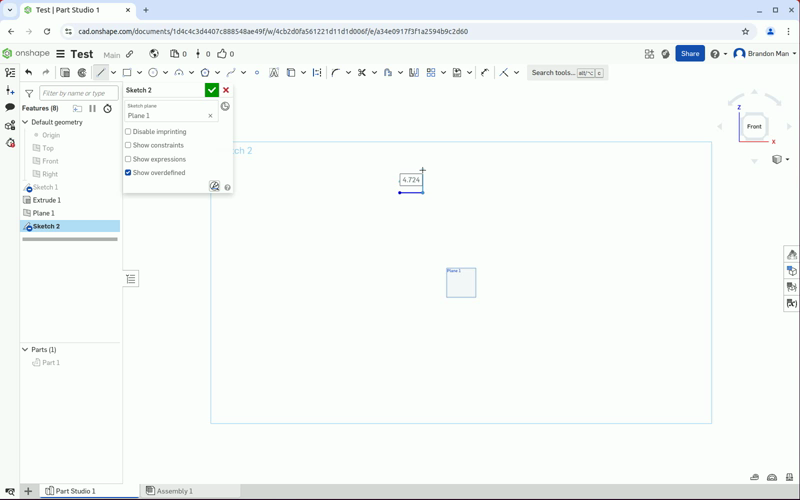
key_up(shift)
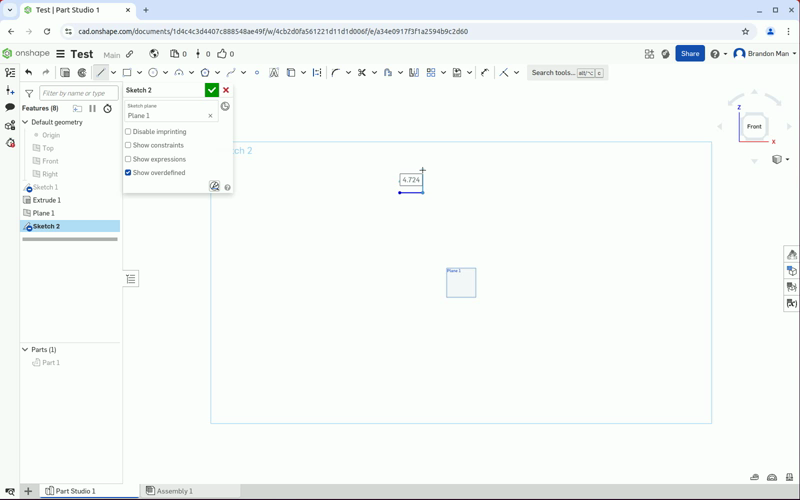
key_down(shift)
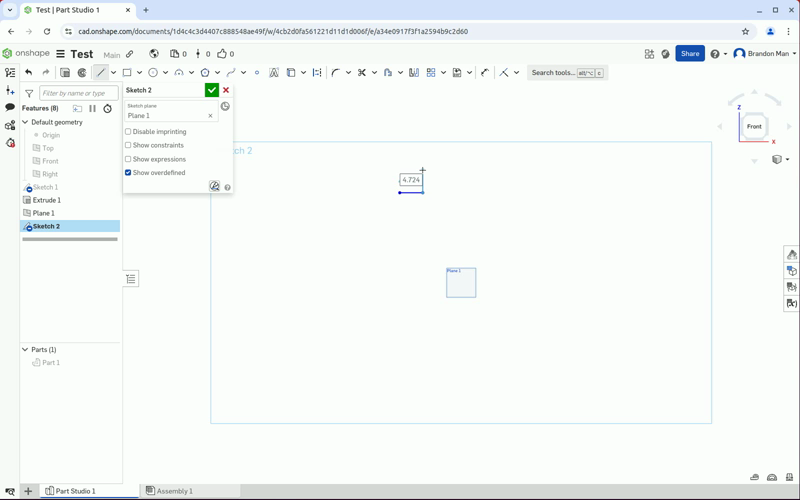
mouse_move(453, 169)
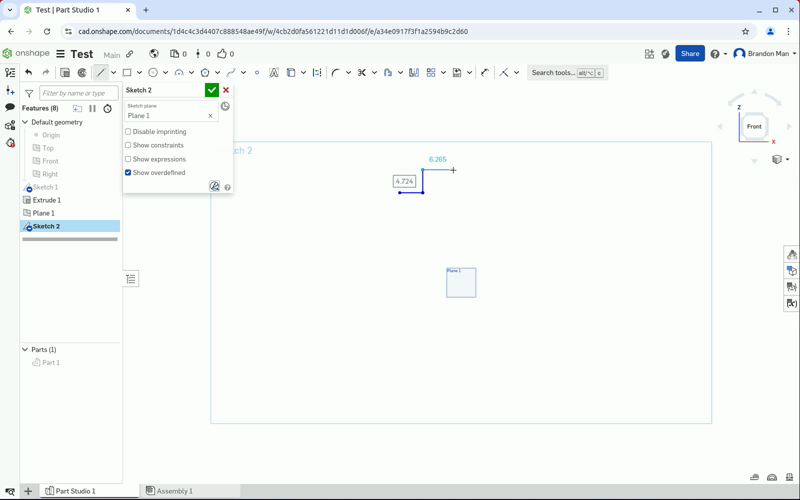
mouse_move(399, 169)
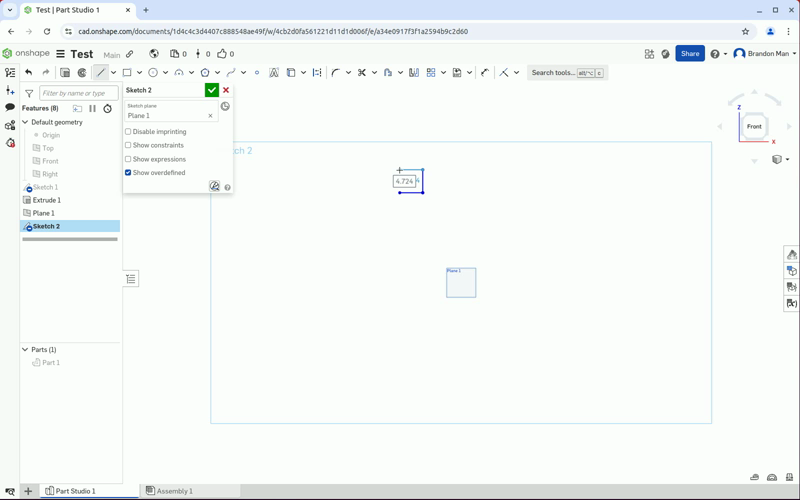
click(399, 169)
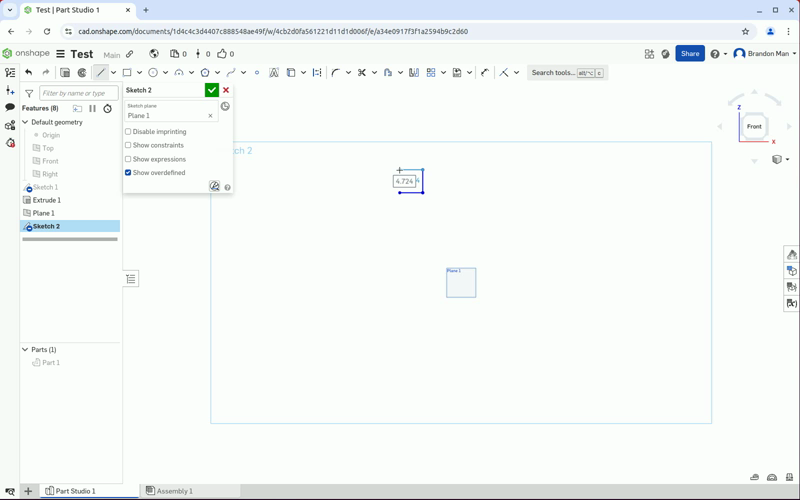
key_up(shift)
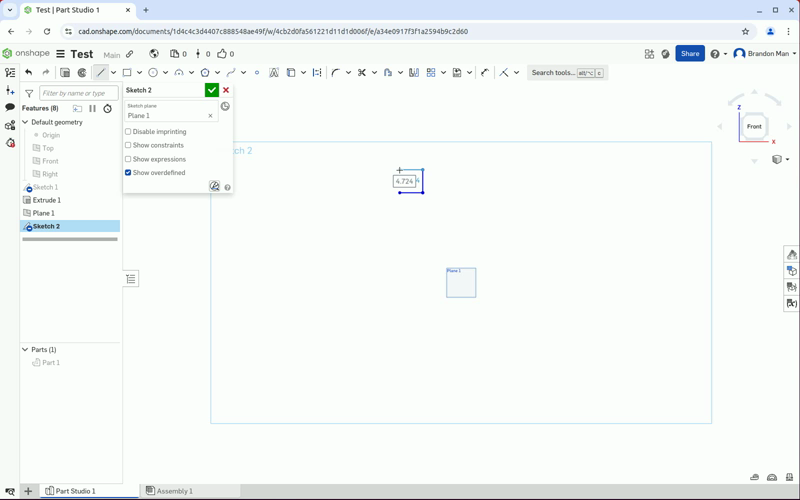
mouse_move(429, 169)
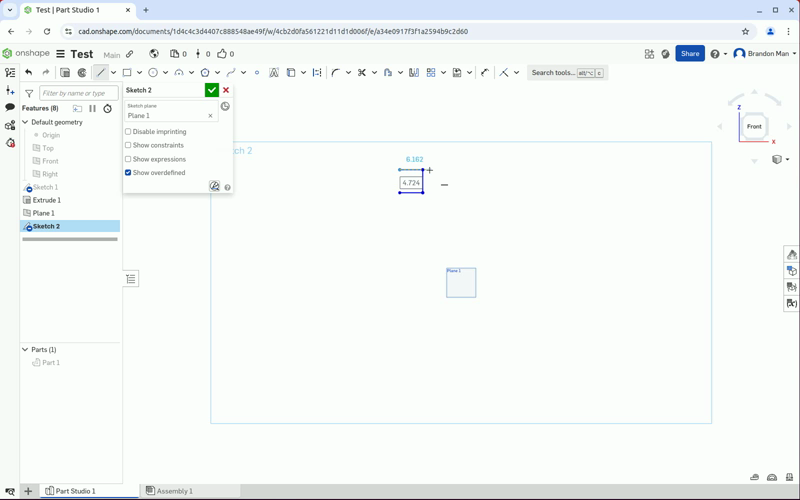
key_down(shift)
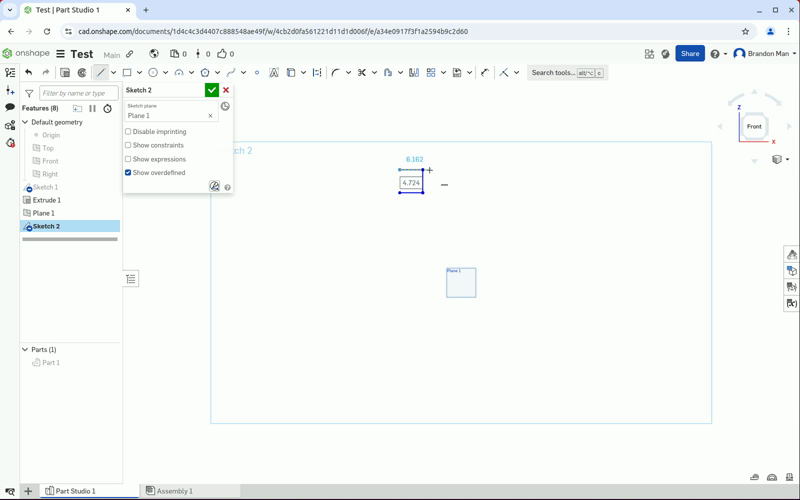
mouse_move(399, 192)
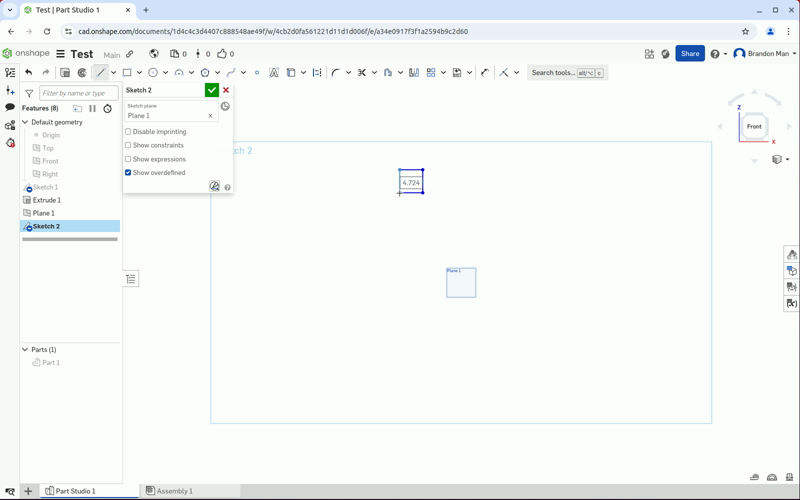
key_up(shift)
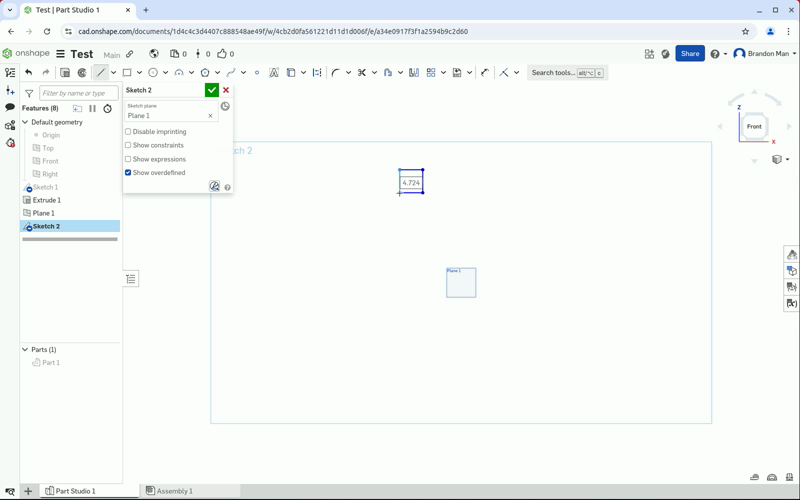
click(399, 192)
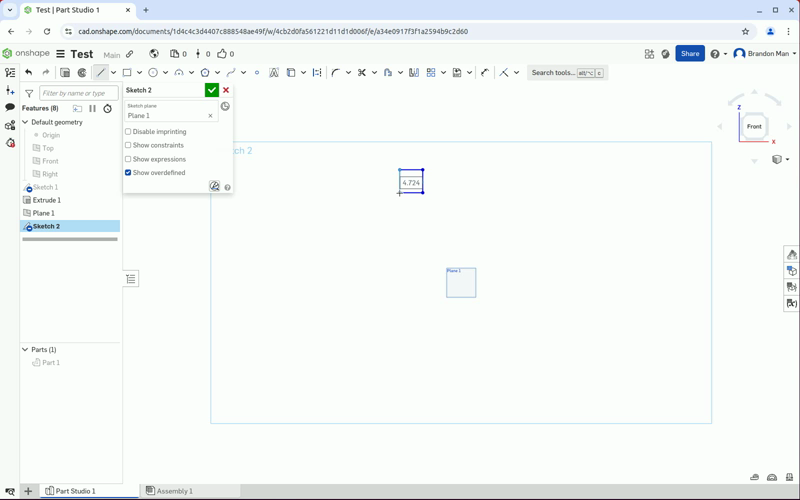
key(esc)
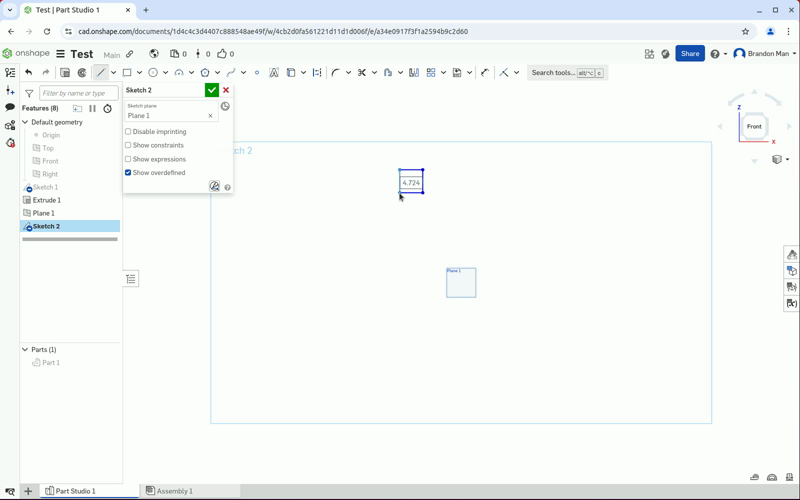
mouse_move(410, 181)
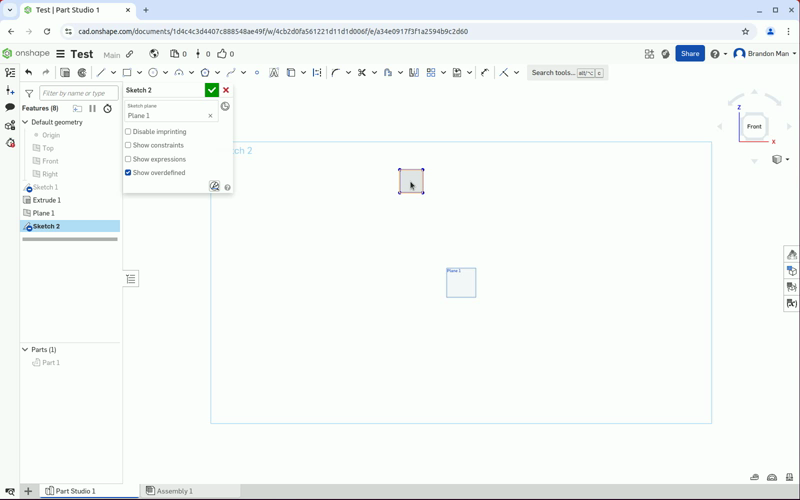
scroll(6)
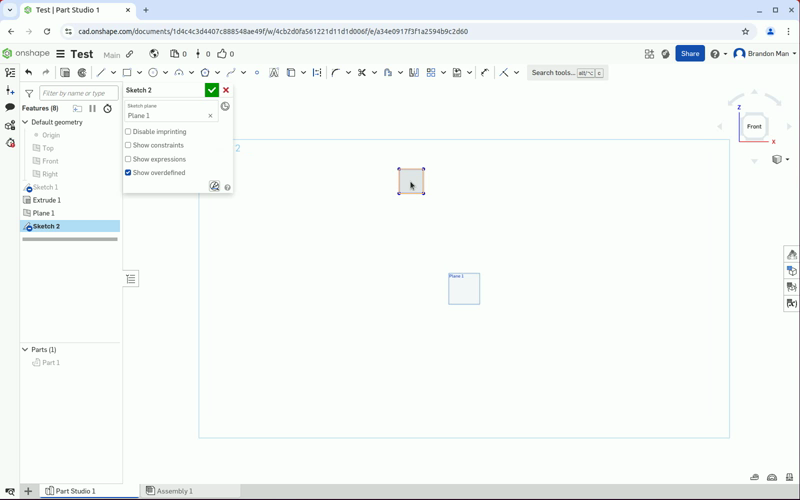
scroll(6)
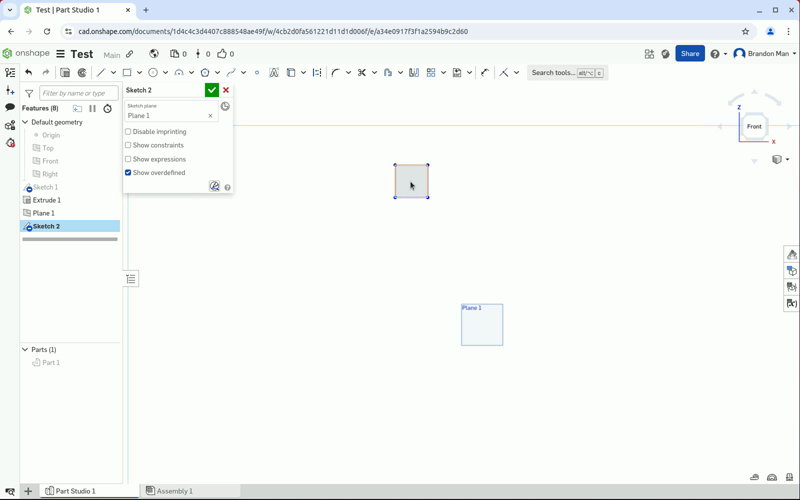
scroll(6)
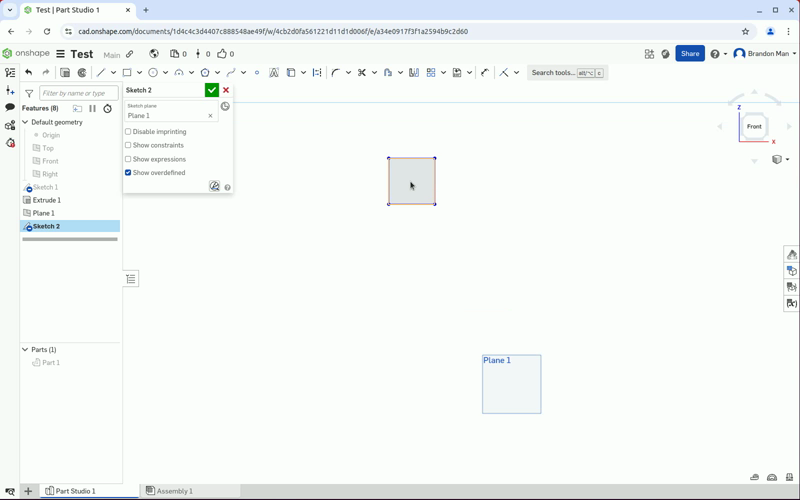
scroll(6)
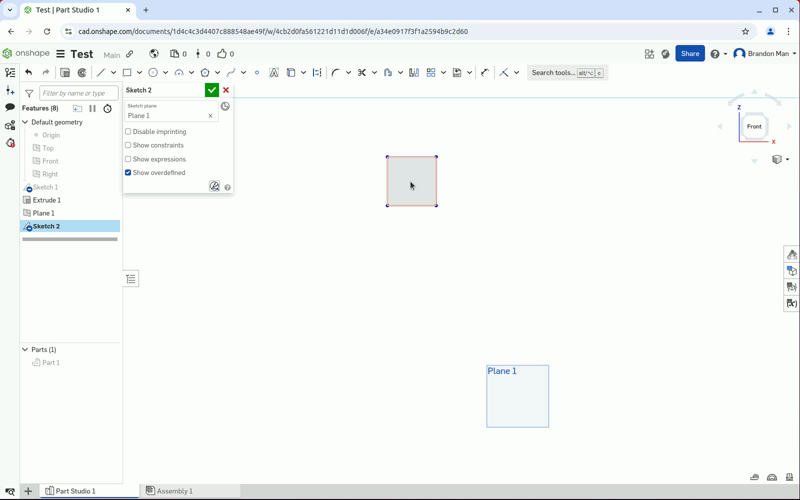
scroll(6)
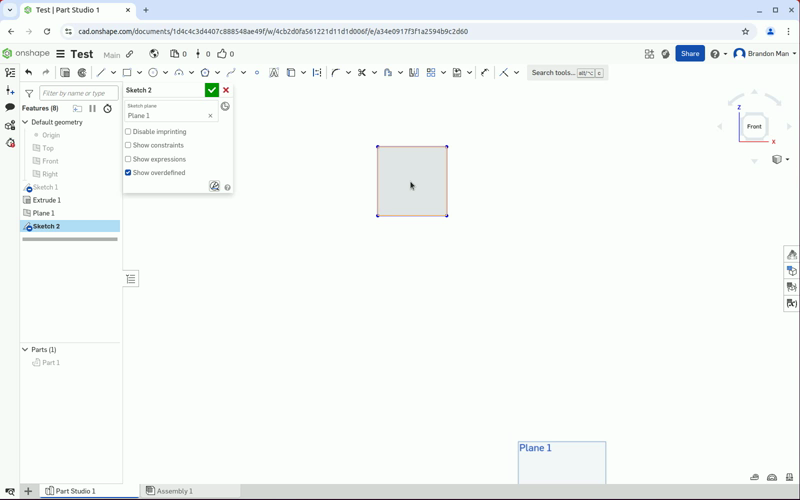
scroll(6)
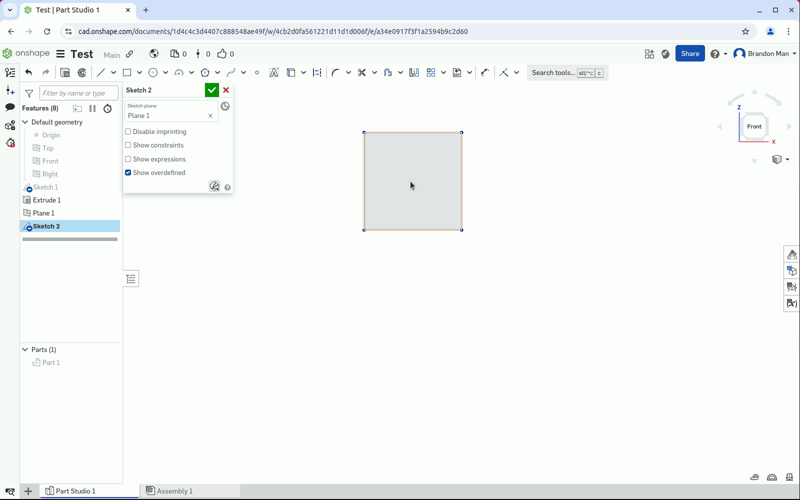
scroll(6)
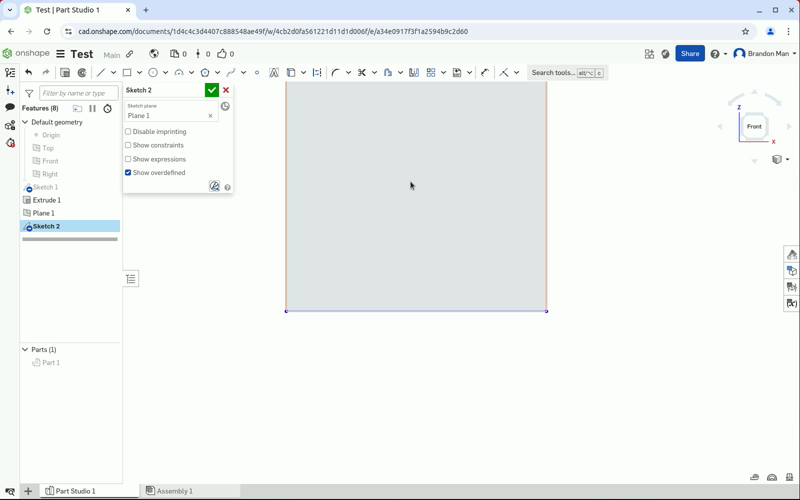
click(410, 181)
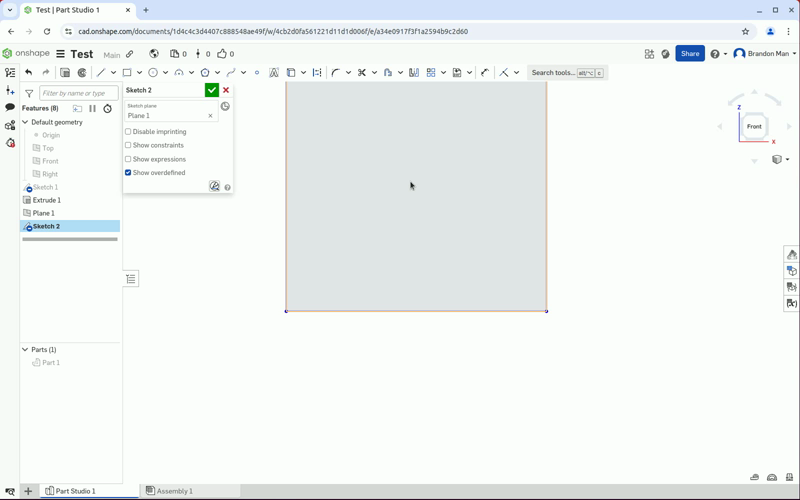
scroll(-6)
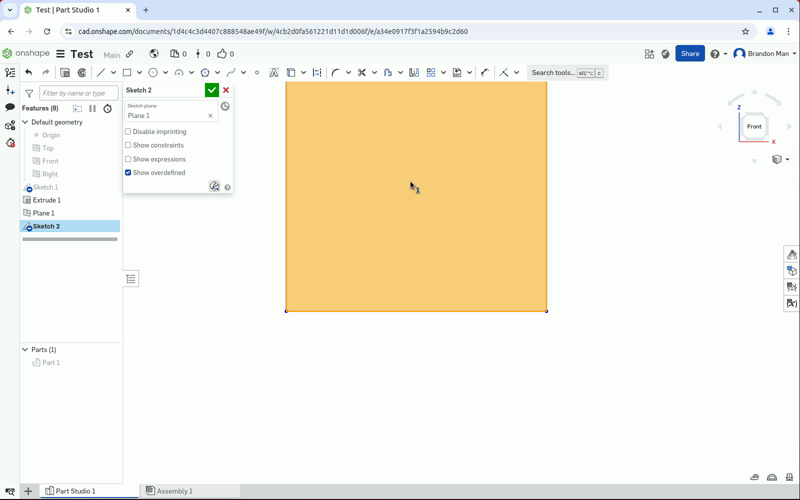
scroll(-6)
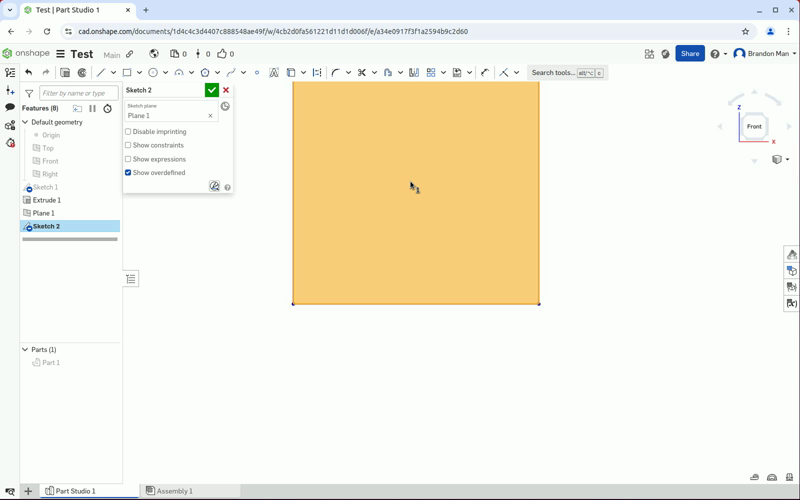
scroll(-6)
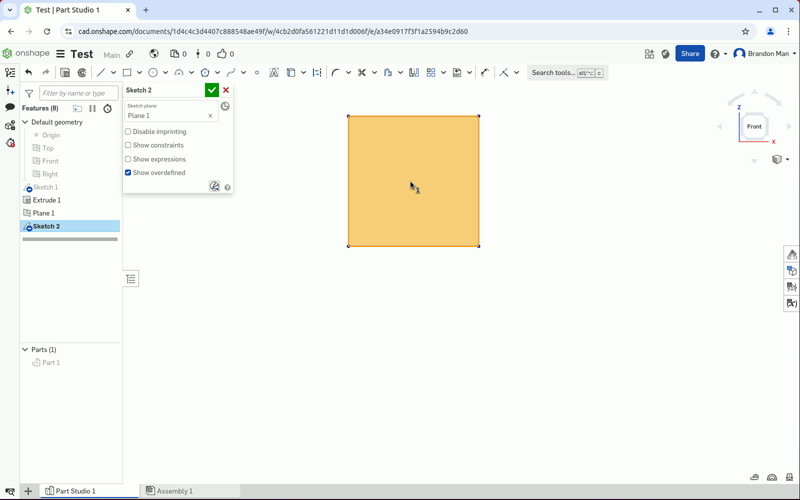
scroll(-6)
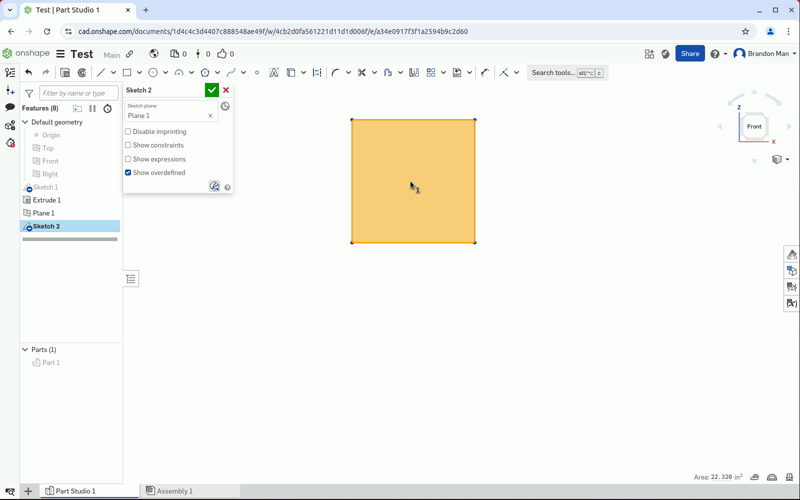
scroll(-6)
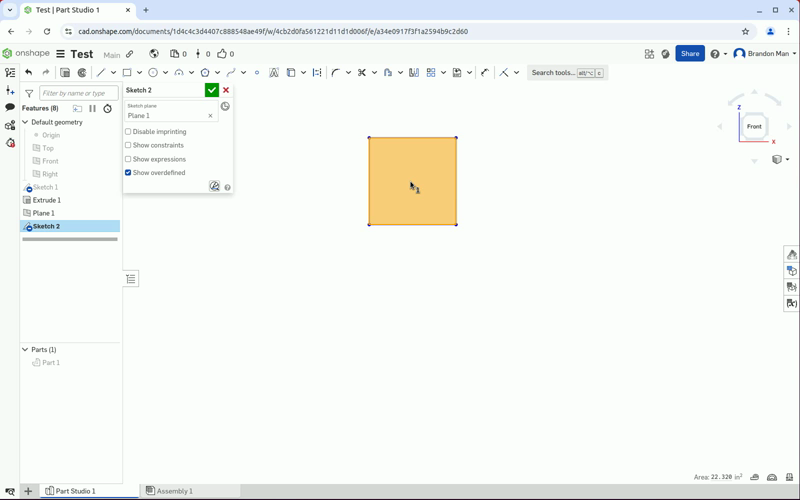
scroll(-6)
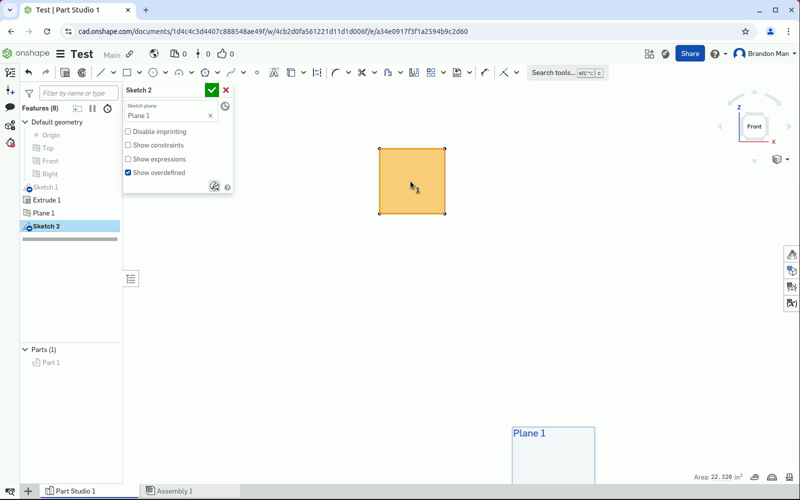
scroll(-6)
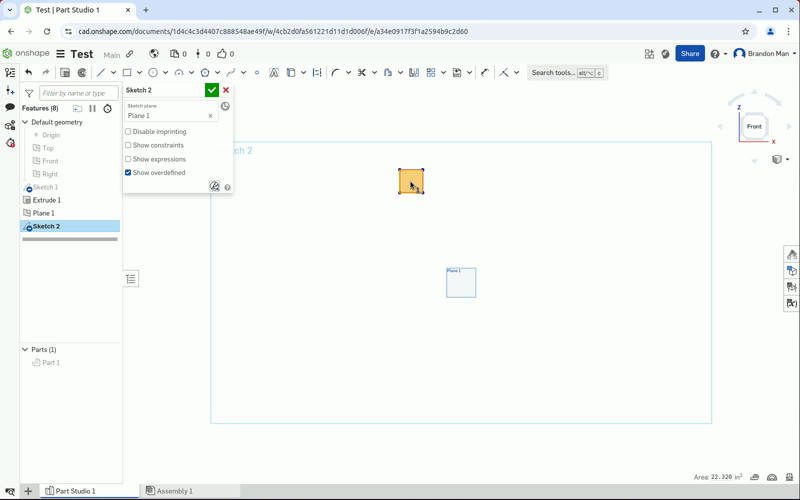
mouse_move(73, 352)
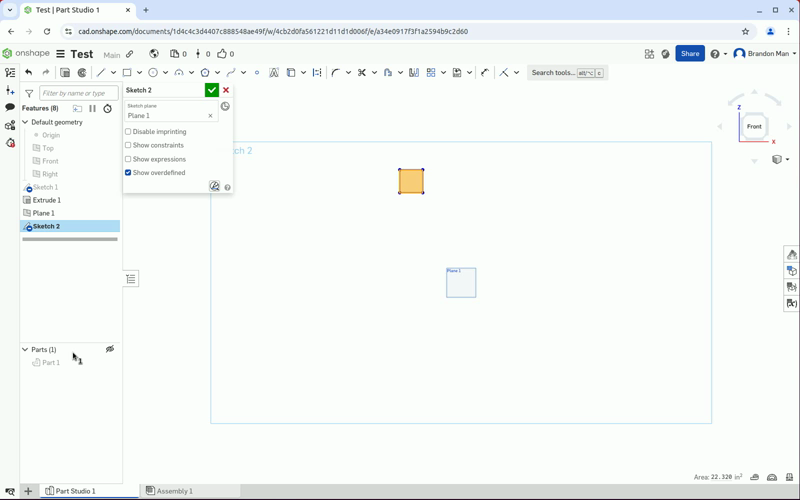
key(shift+y)
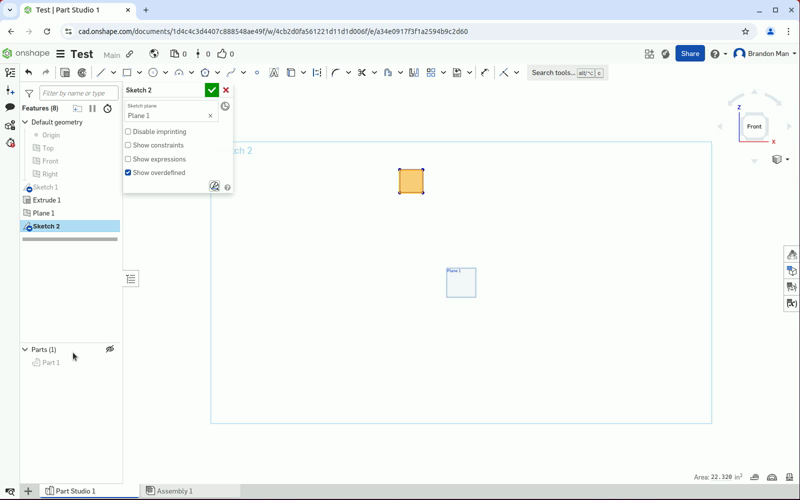
key(shift+e)
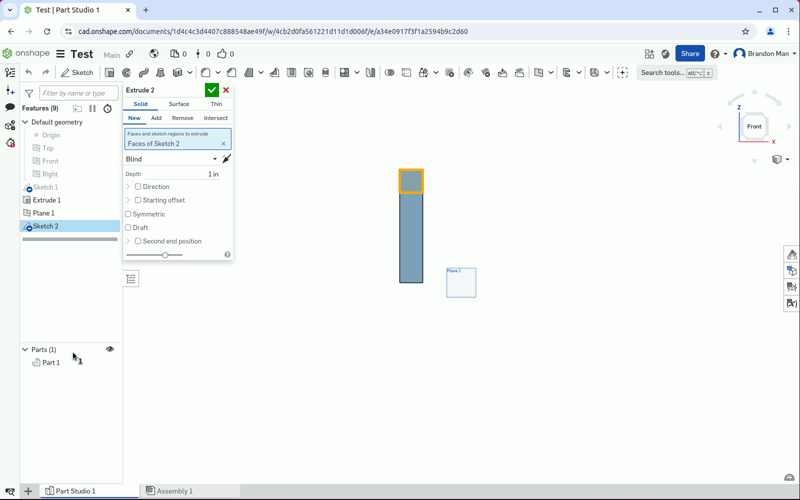
mouse_move(143, 106)
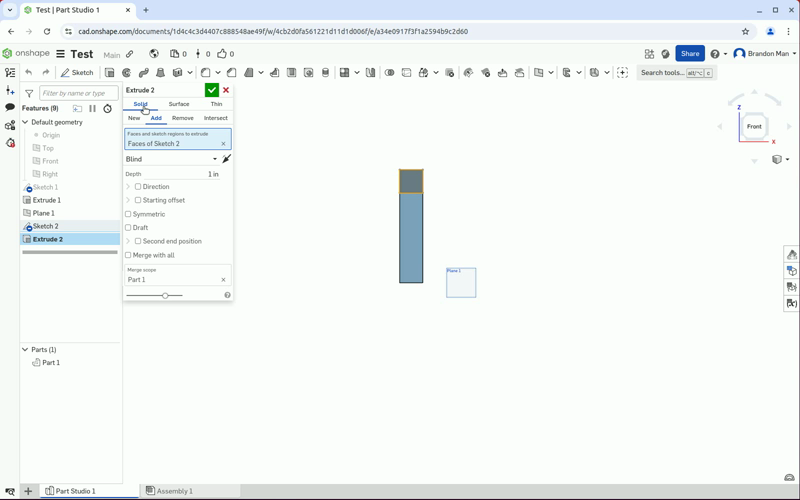
click(143, 106)
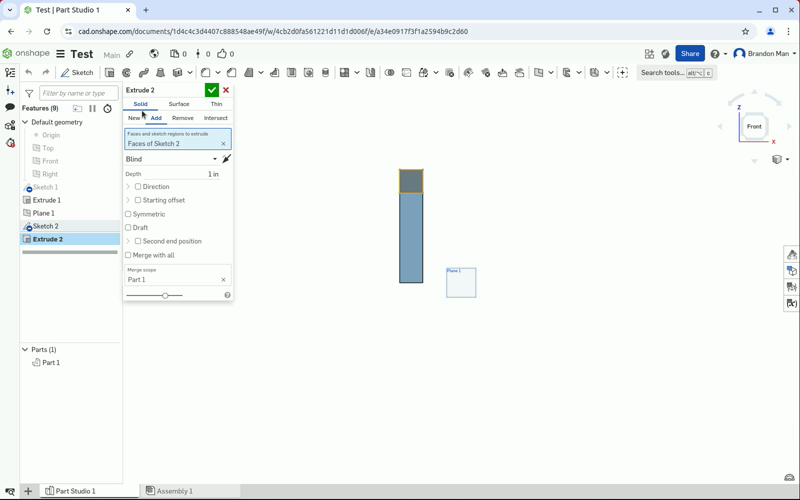
mouse_move(137, 120)
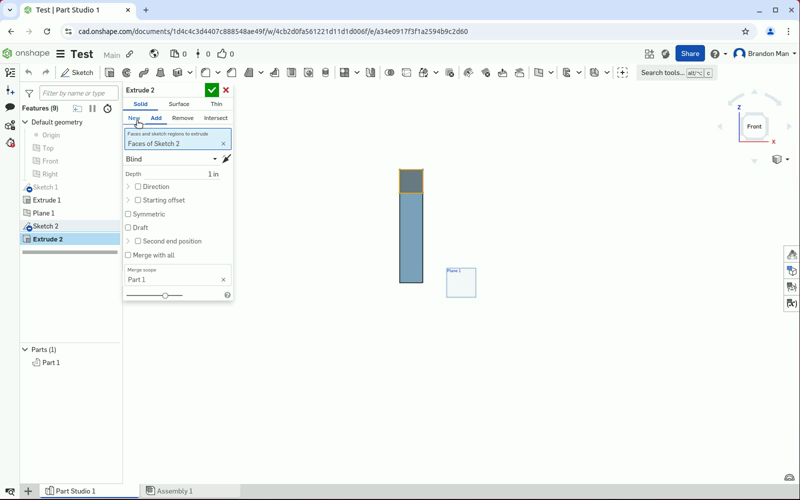
click(137, 120)
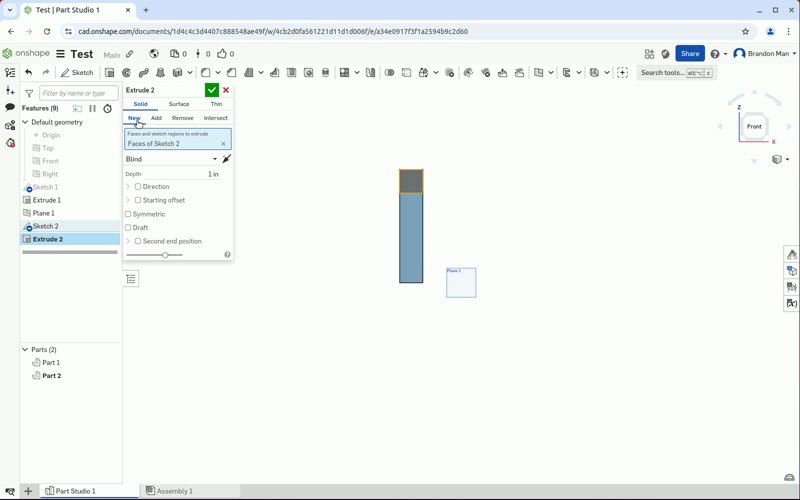
key(tab, 4)
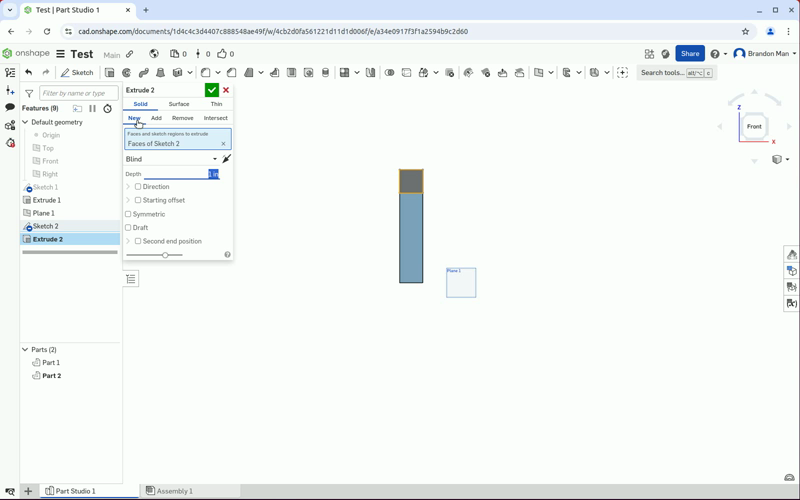
text(4.574)
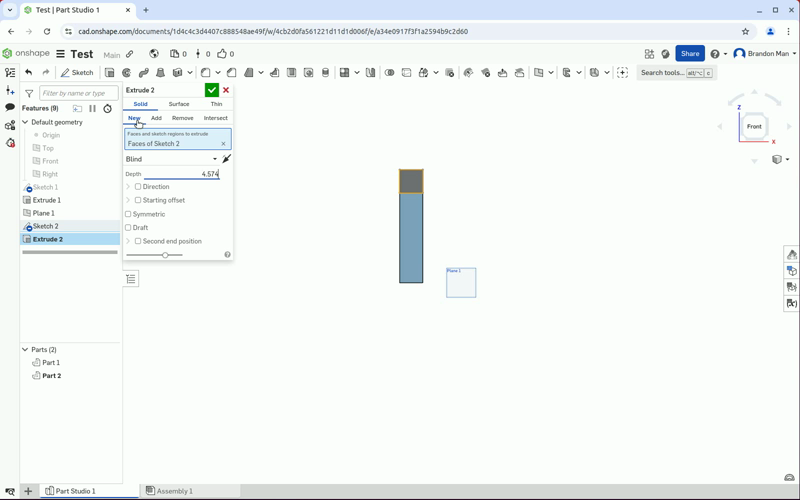
key(enter)
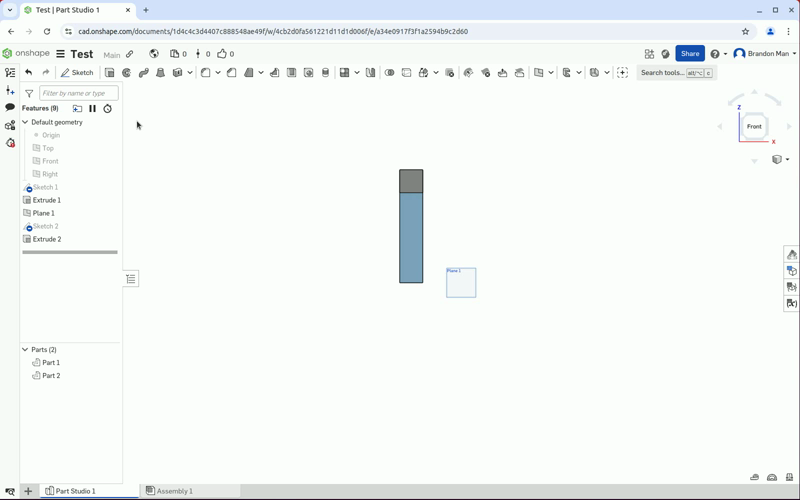
key(shift+h)
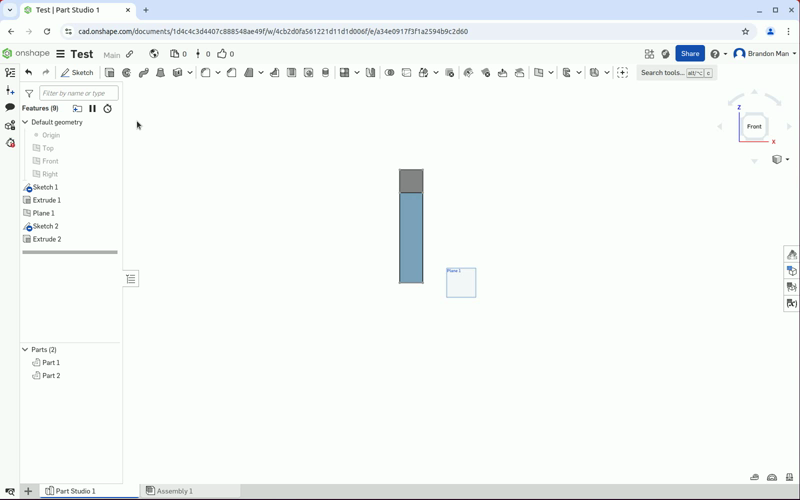
key(shift+h)
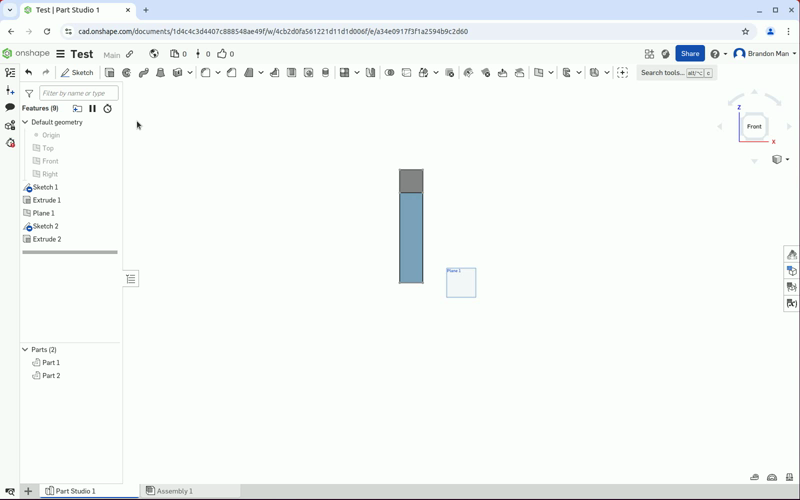
key(shift+7)
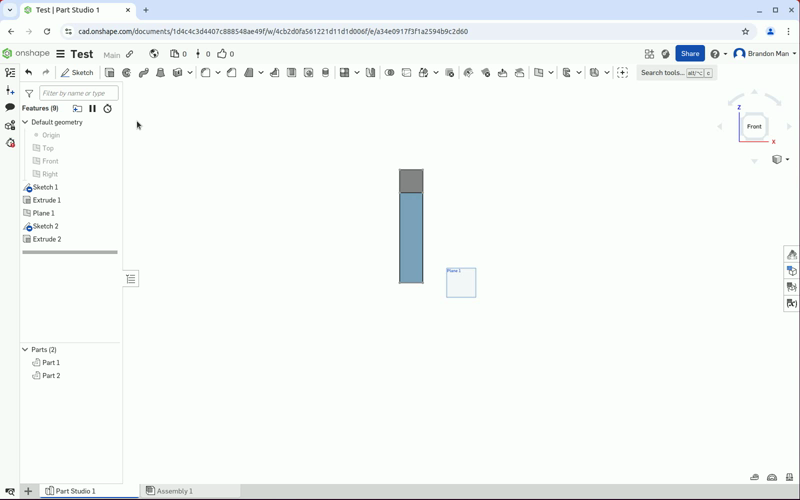
key(left, 2)
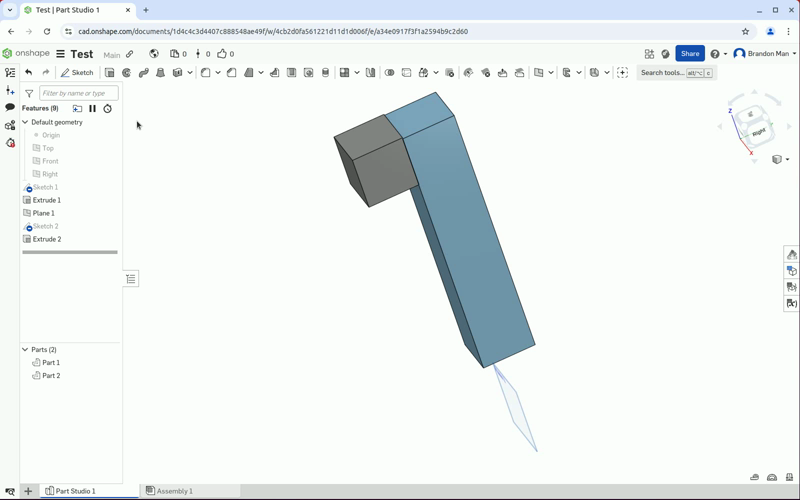
key(down, 2)
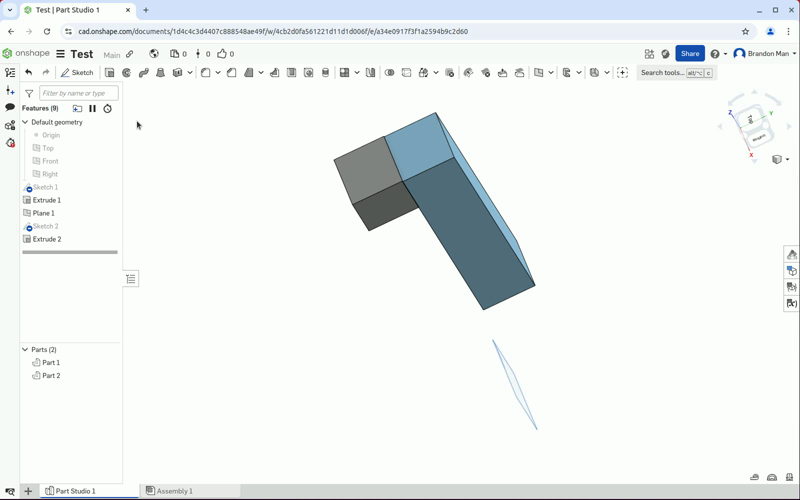
key(up, 2)
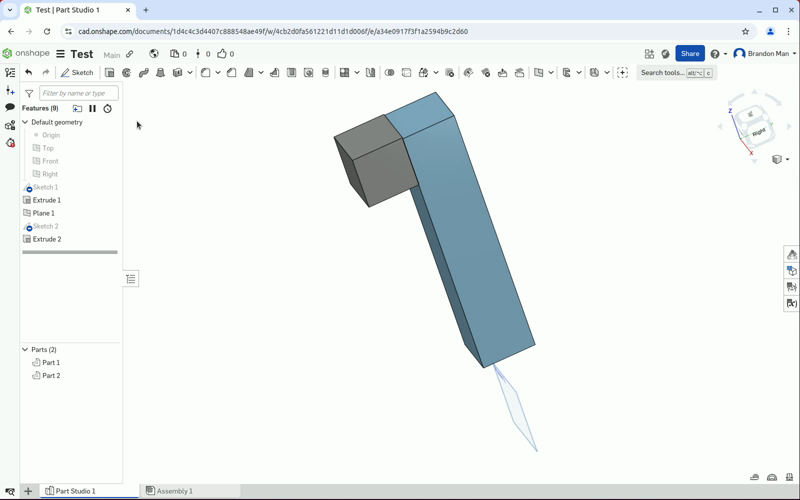
key(right, 2)
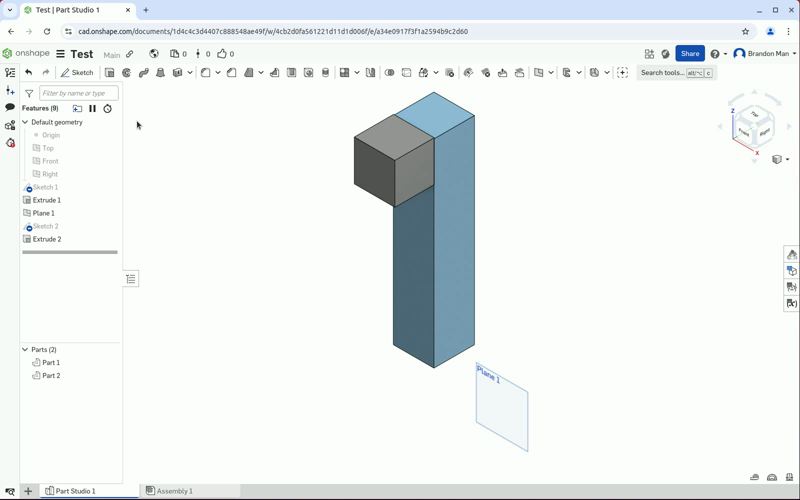
mouse_move(73, 189)
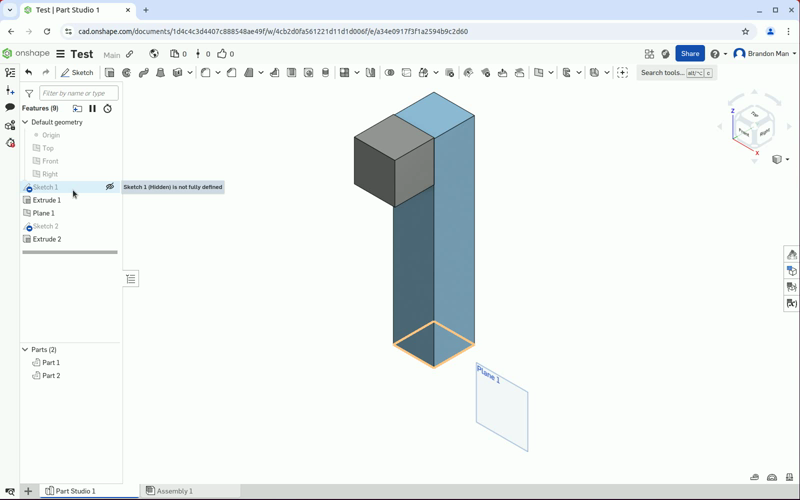
click(73, 189)